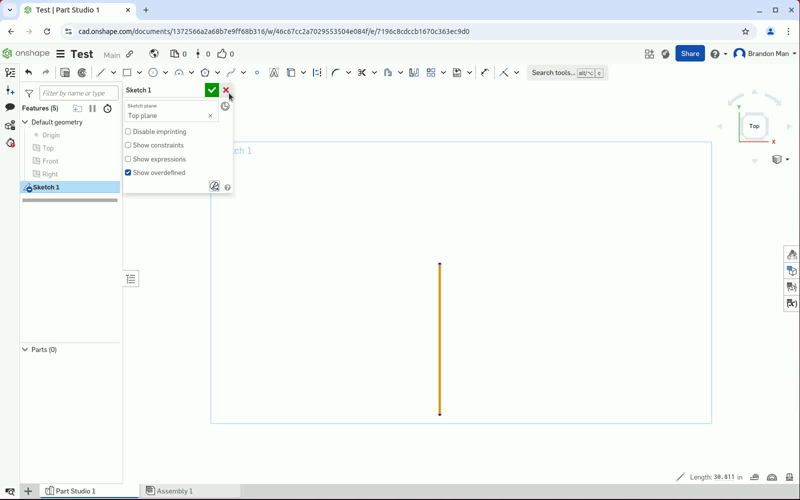
key(shift+h)
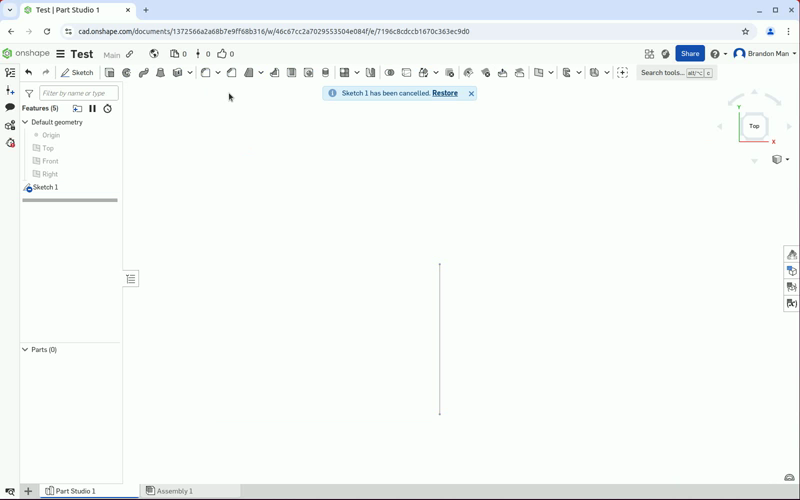
mouse_move(73, 352)
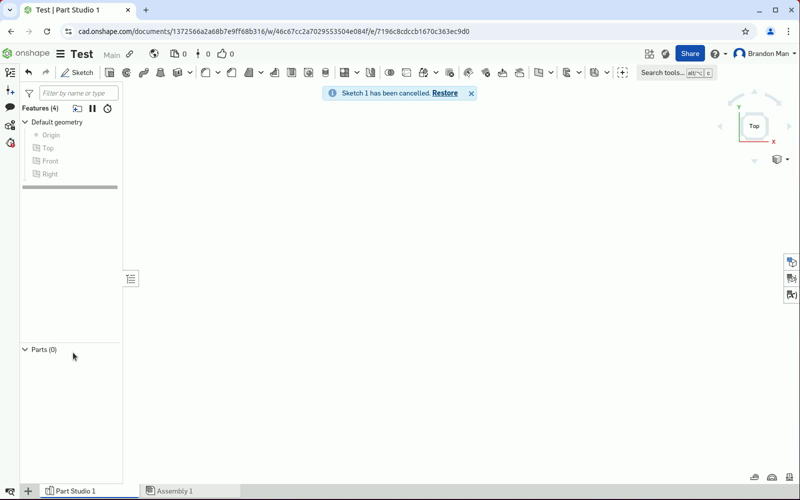
key(y)
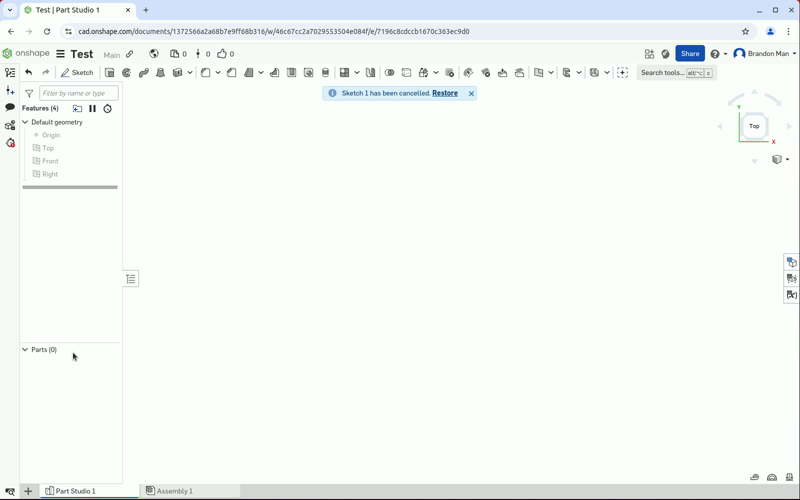
key(shift+p)
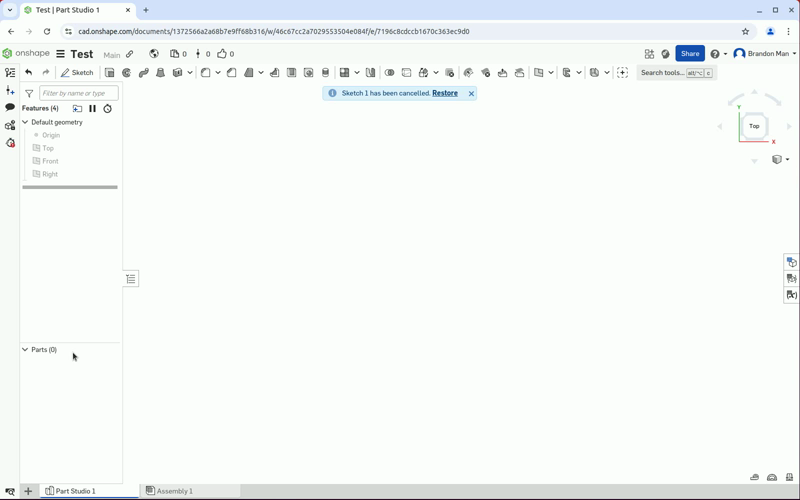
key(space)
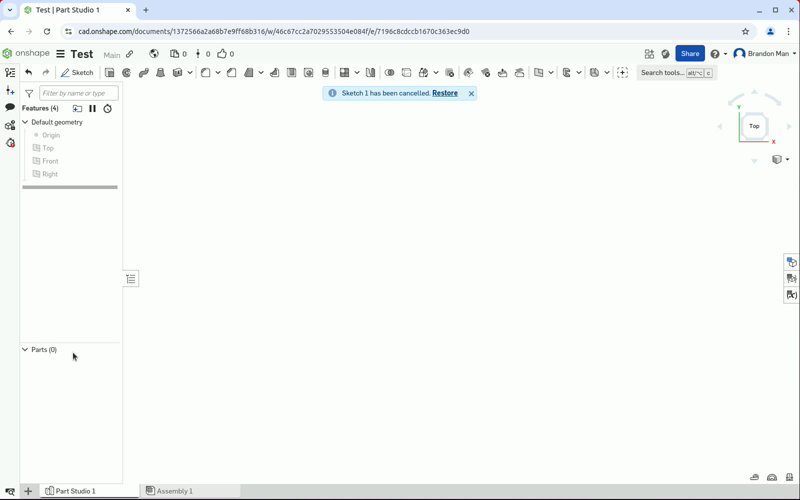
key_down(shift)
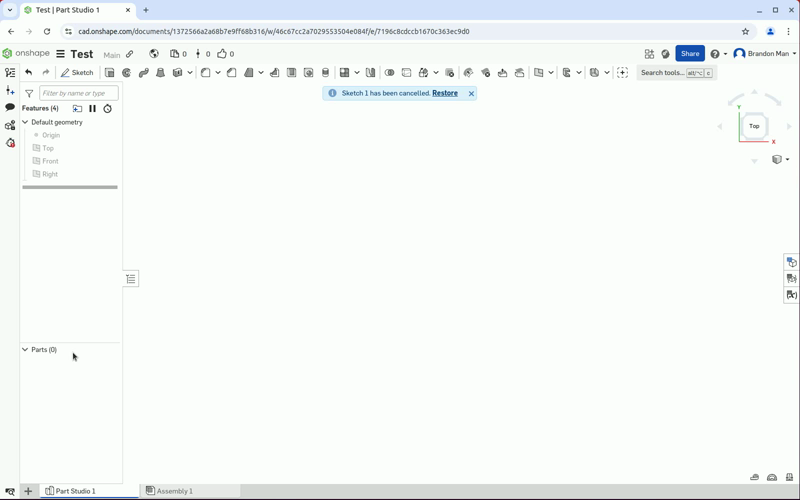
key(up)
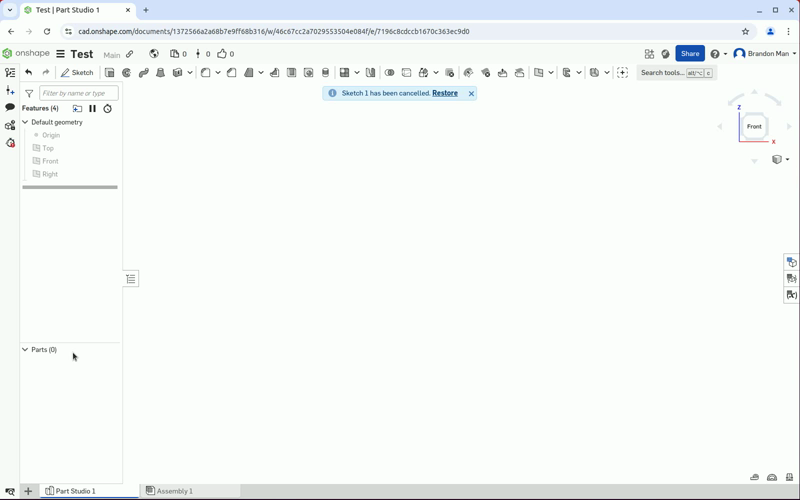
key_up(shift)
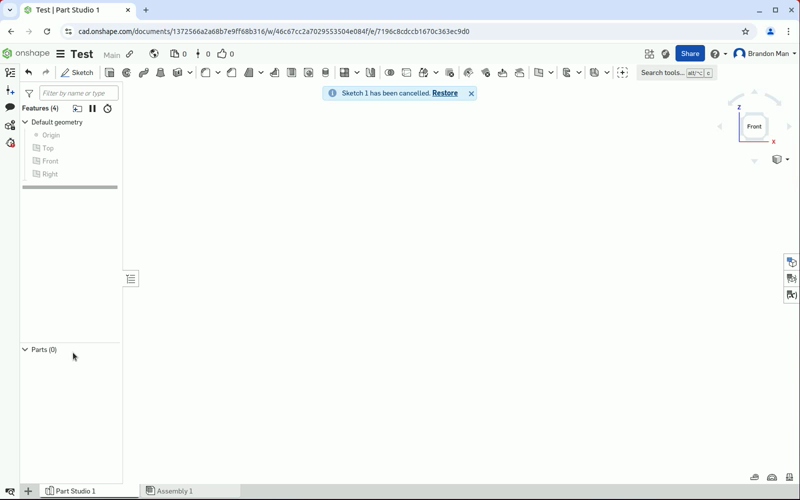
mouse_move(73, 352)
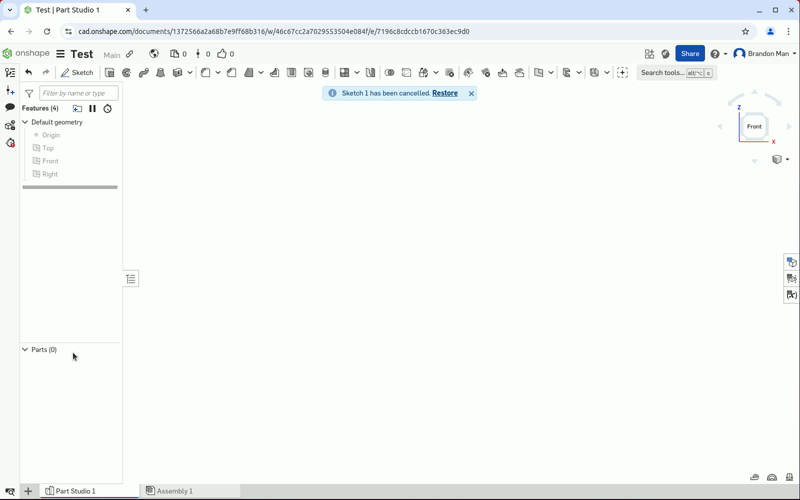
key(shift+y)
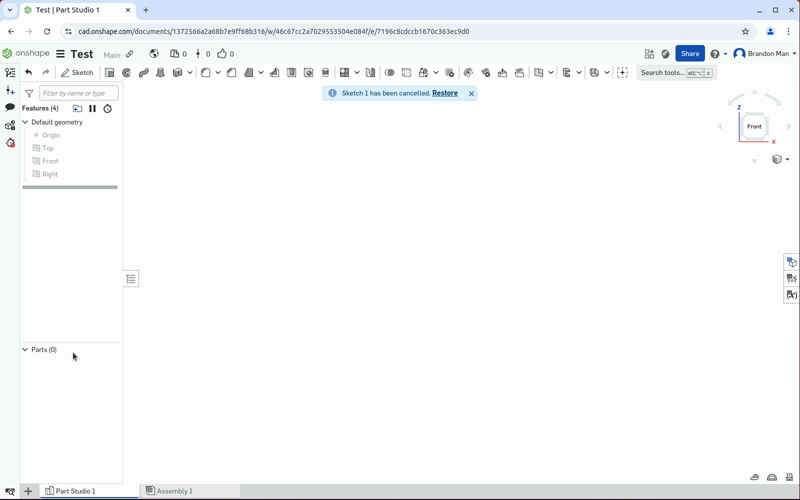
key(shift+s)
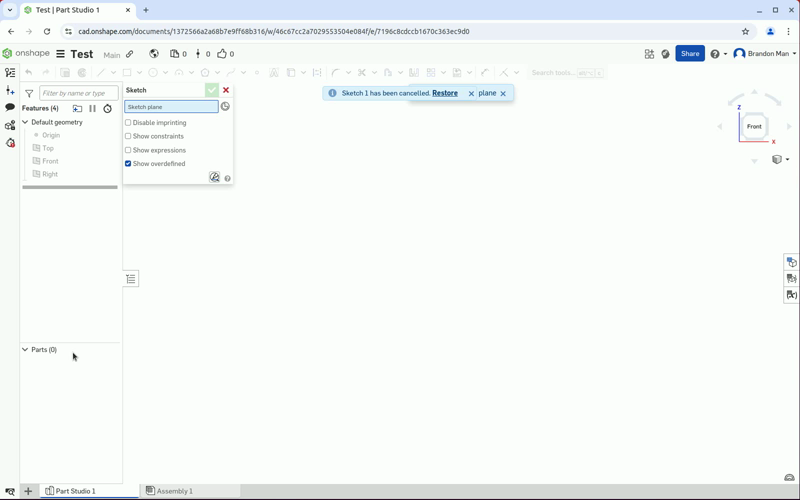
mouse_move(73, 163)
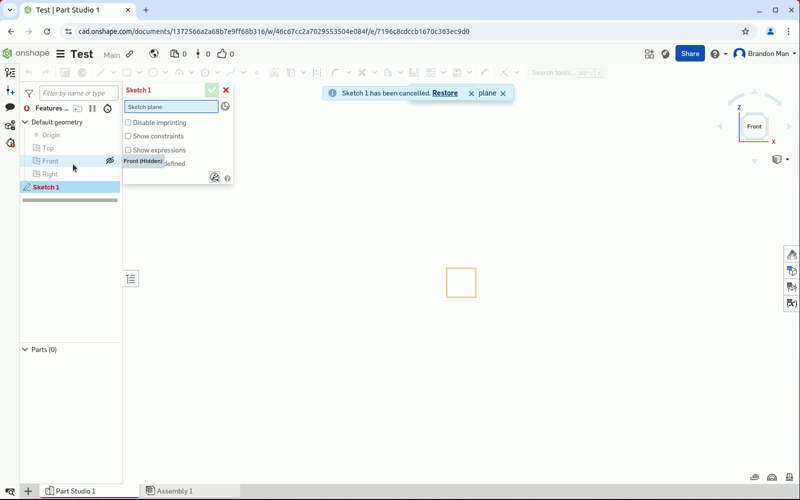
click(73, 163)
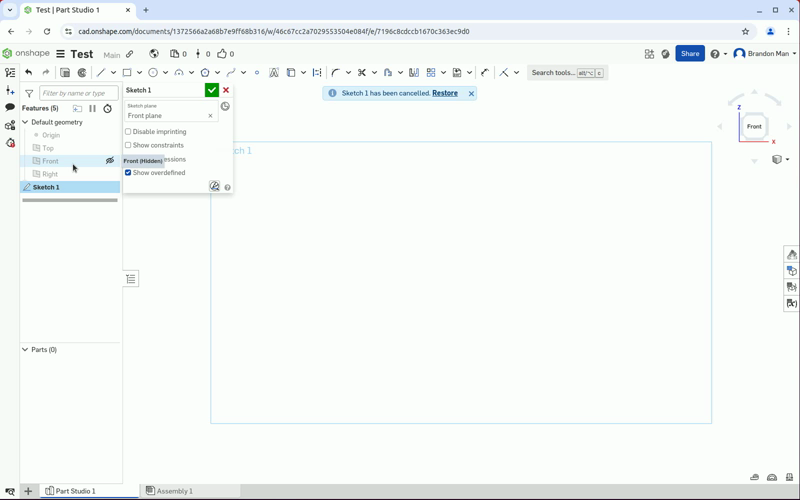
mouse_move(73, 352)
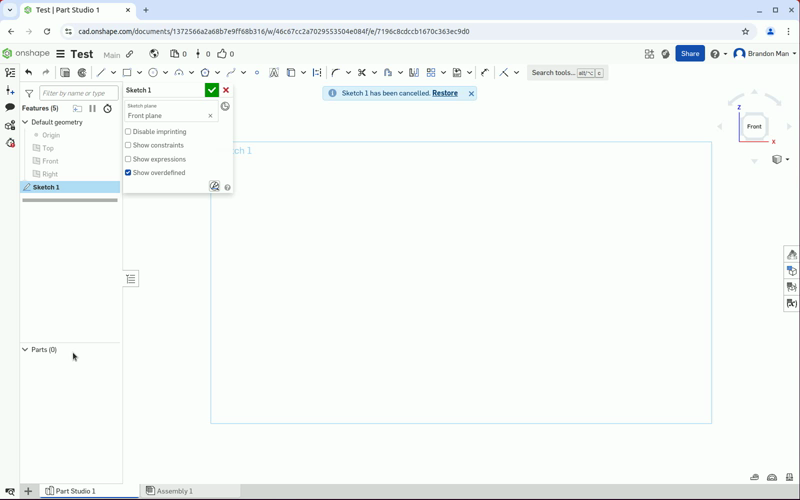
key(y)
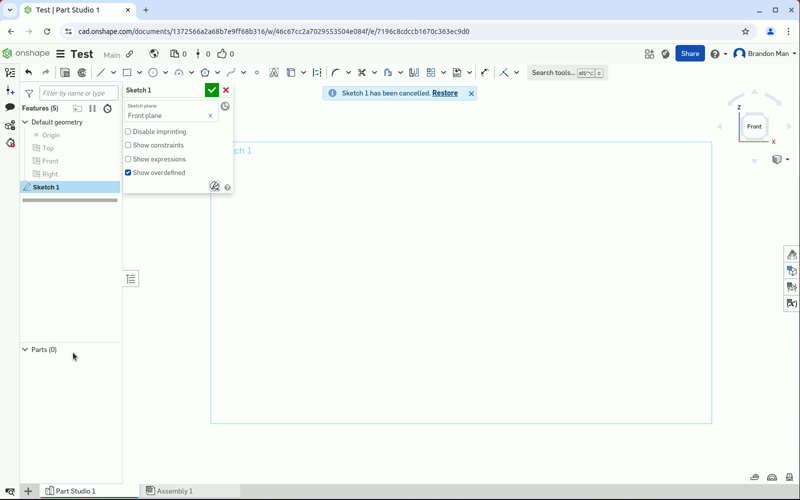
key(c)
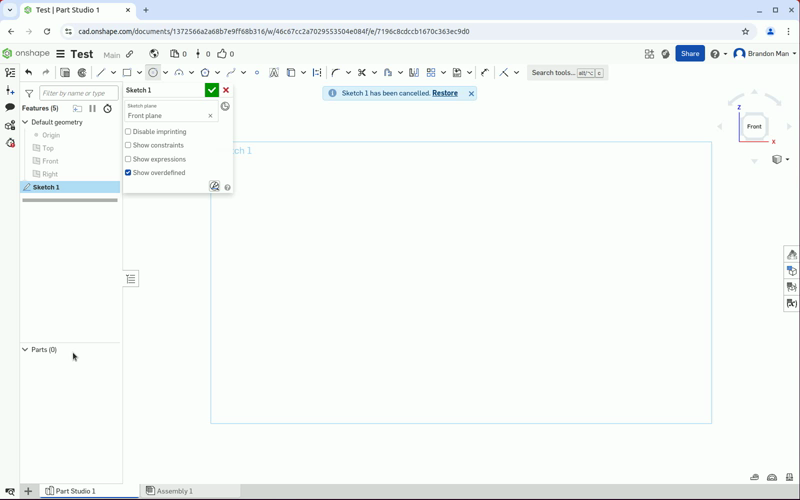
key_down(shift)
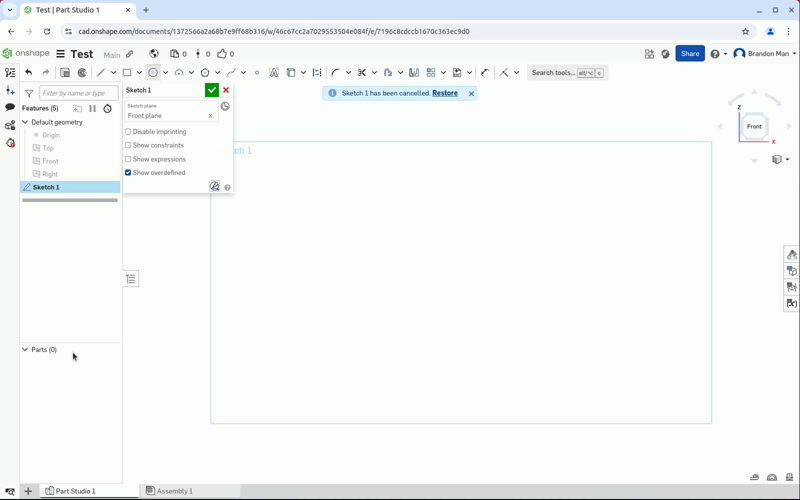
mouse_move(401, 172)
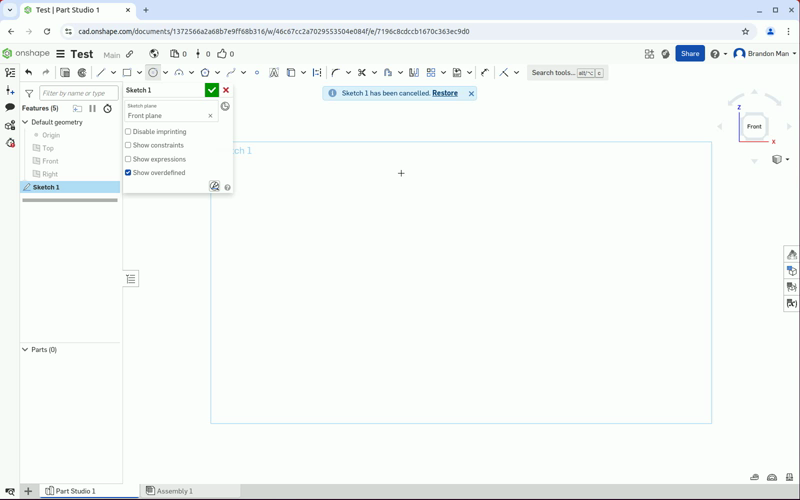
click(401, 172)
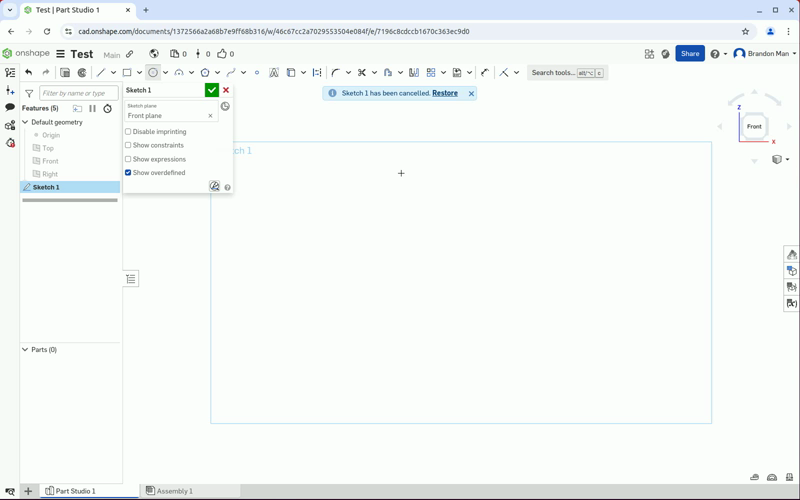
key_up(shift)
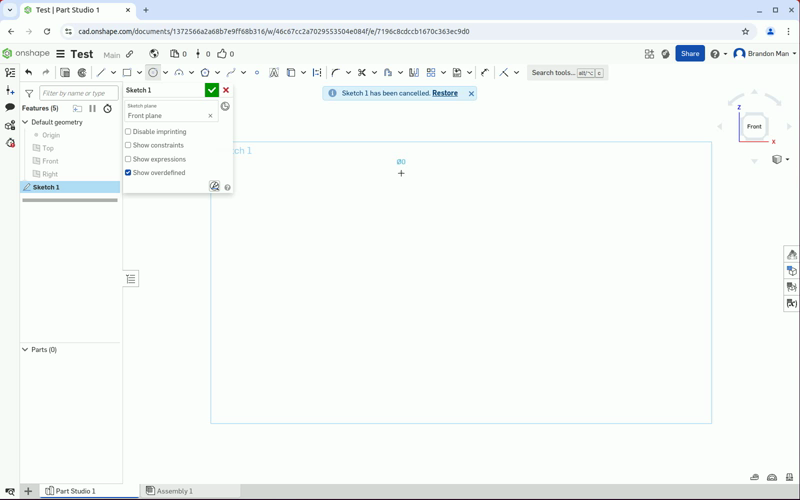
mouse_move(403, 172)
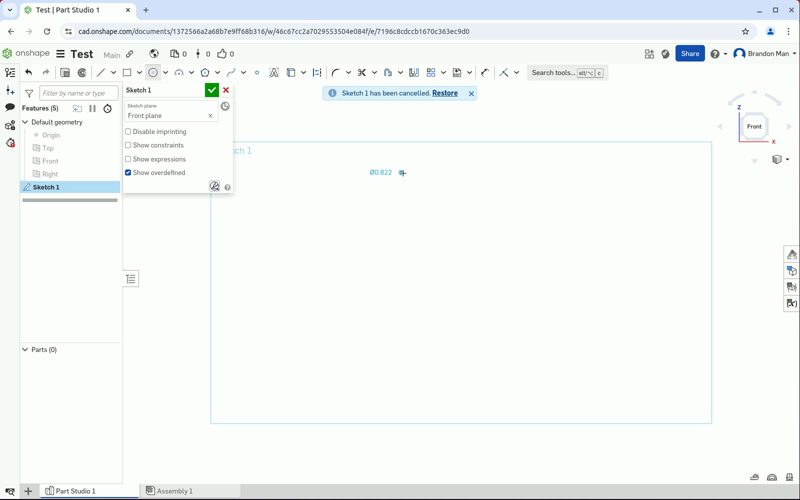
scroll(6)
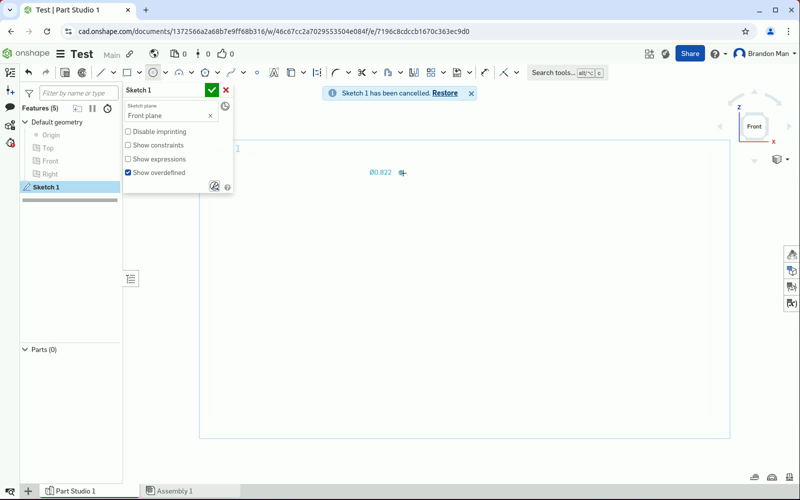
scroll(6)
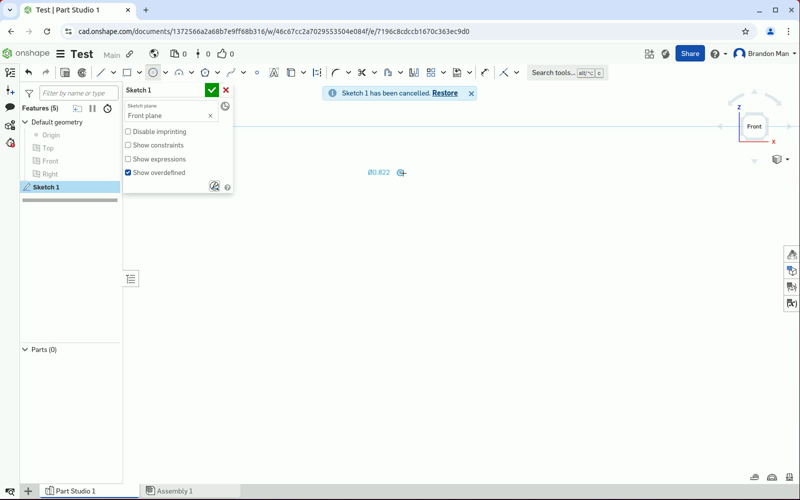
scroll(6)
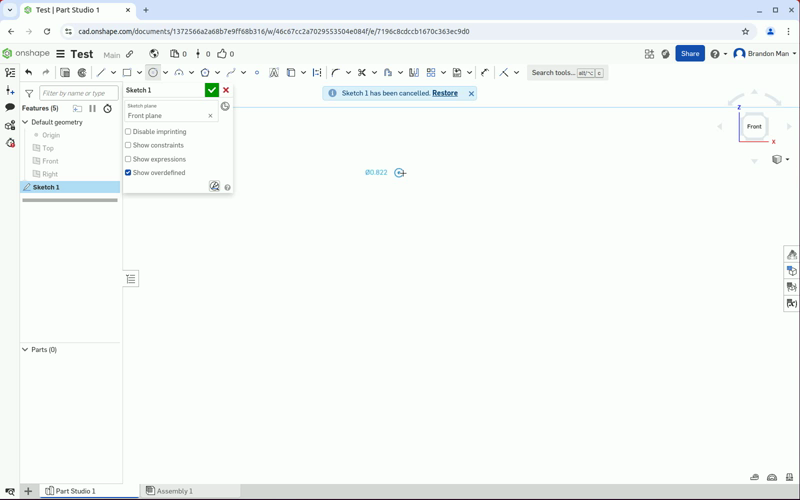
scroll(6)
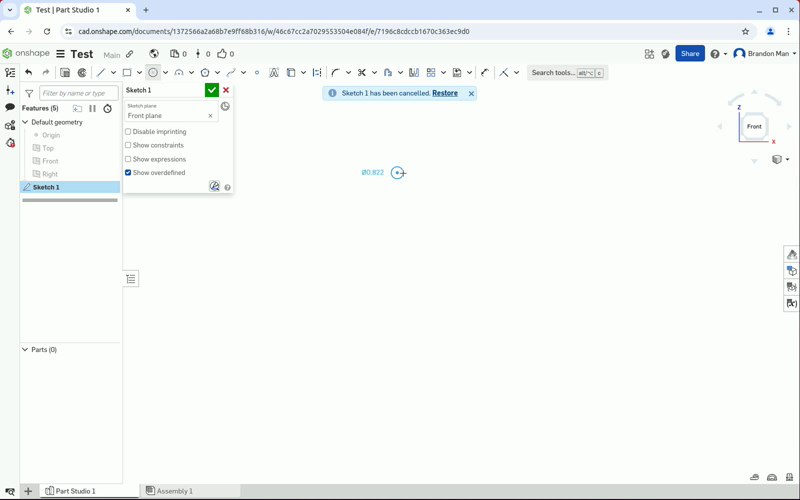
scroll(6)
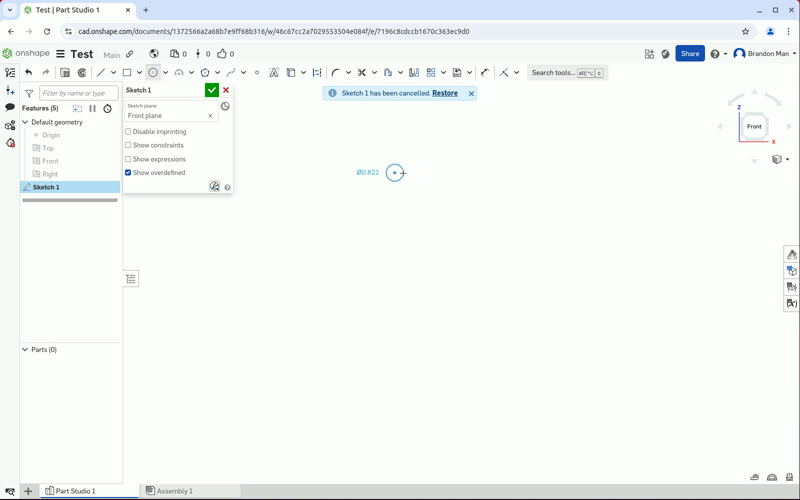
scroll(6)
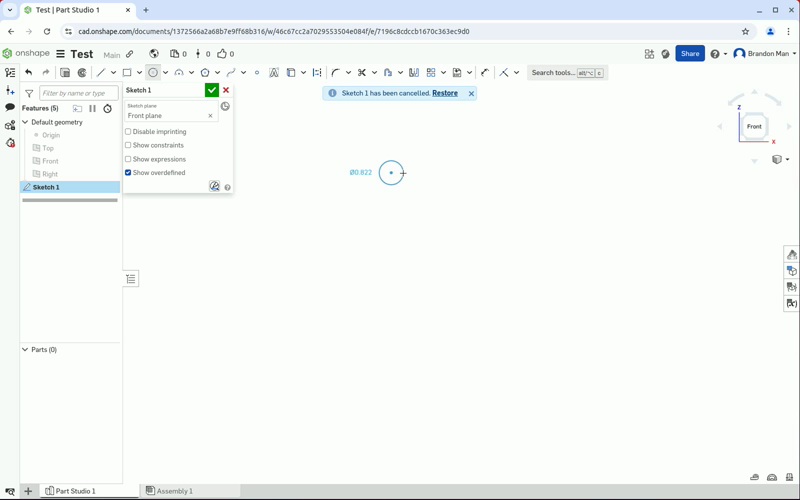
scroll(6)
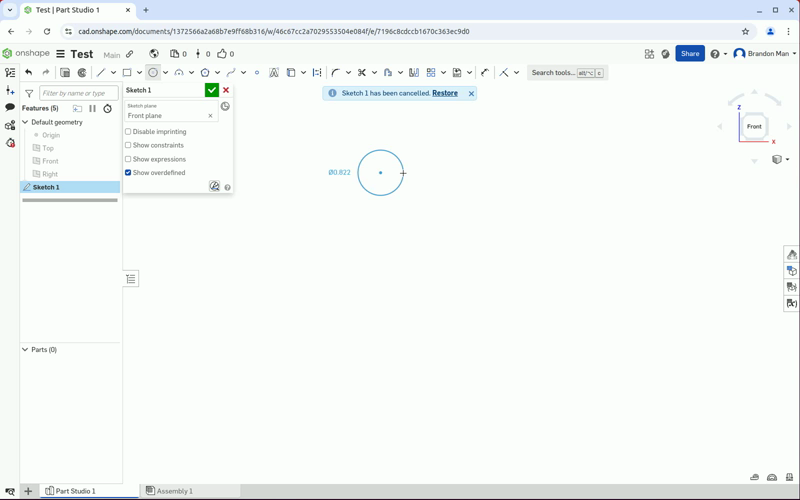
click(403, 172)
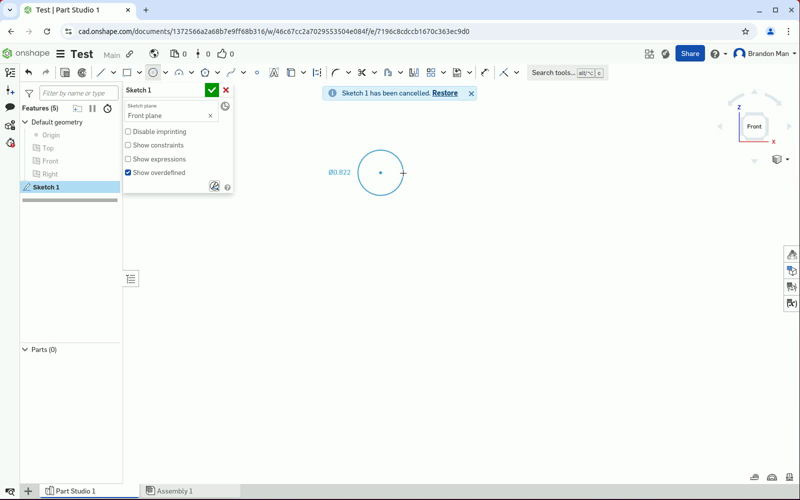
scroll(-6)
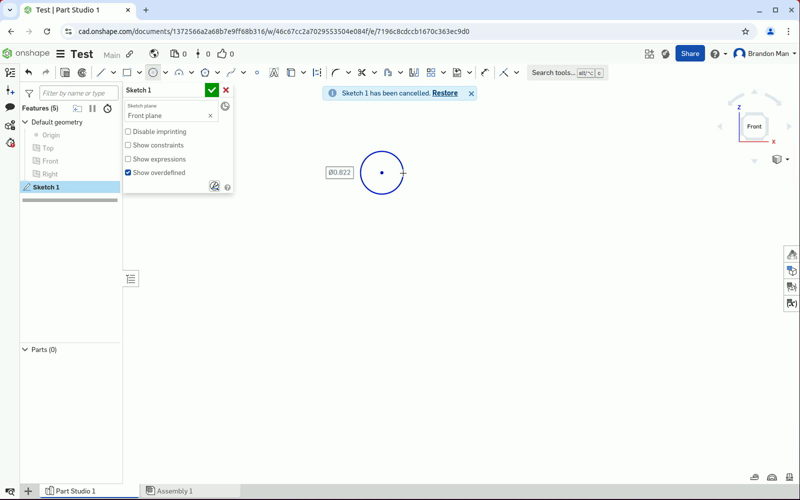
scroll(-6)
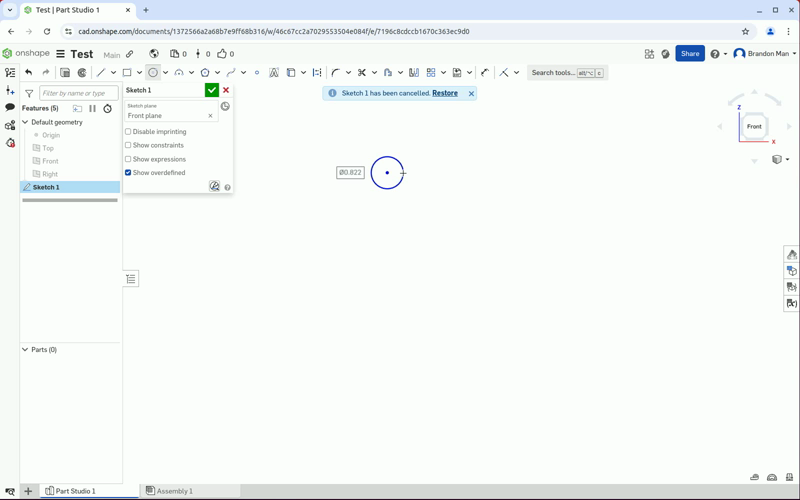
scroll(-6)
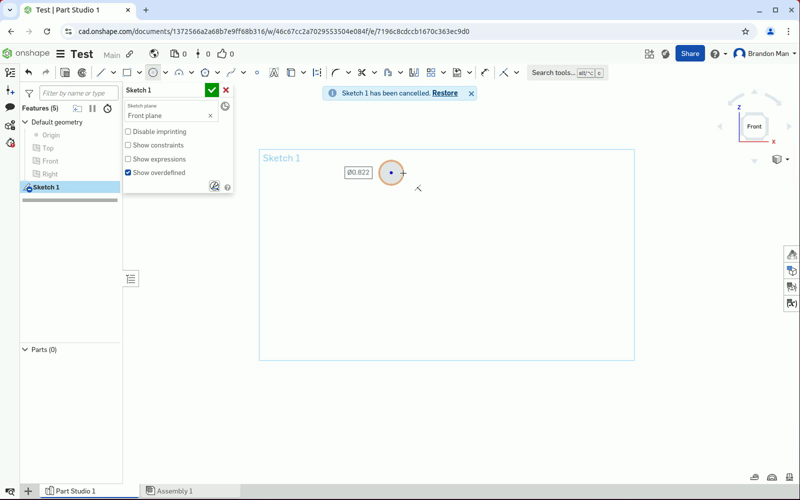
scroll(-6)
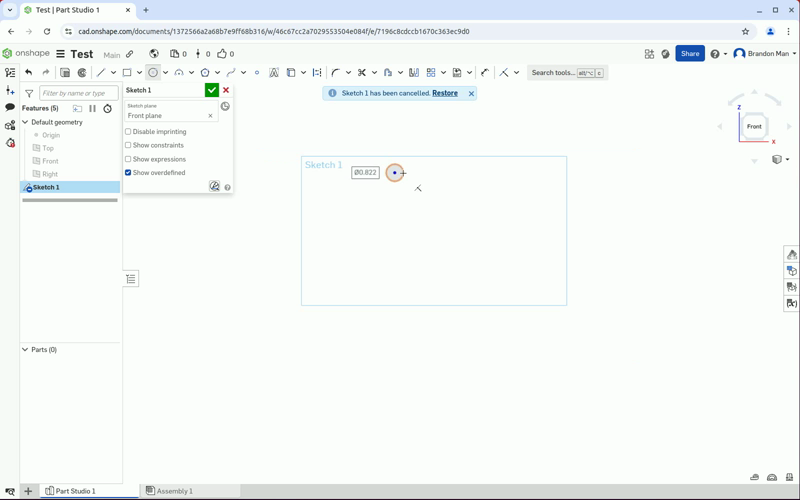
scroll(-6)
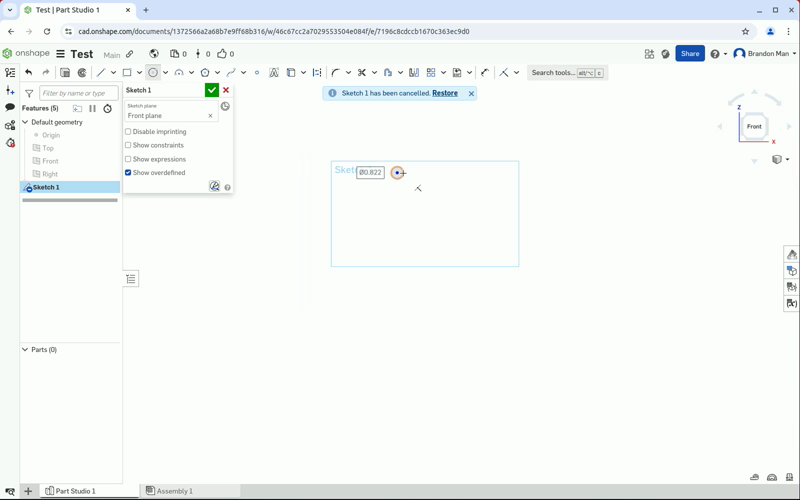
scroll(-6)
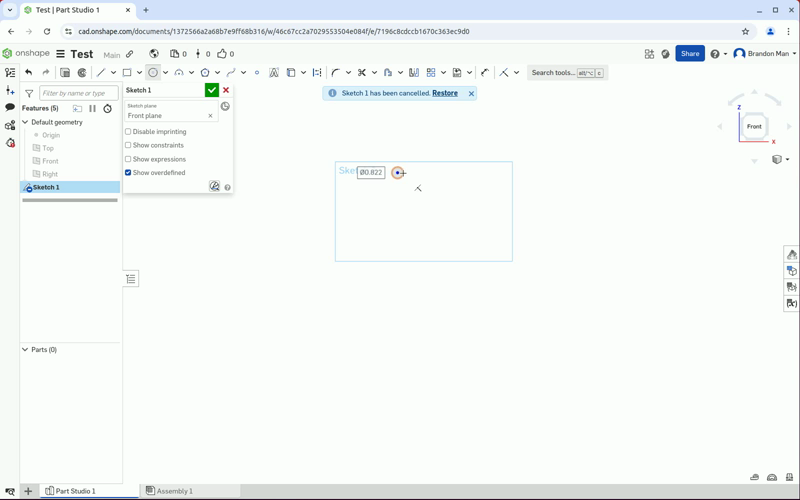
scroll(-6)
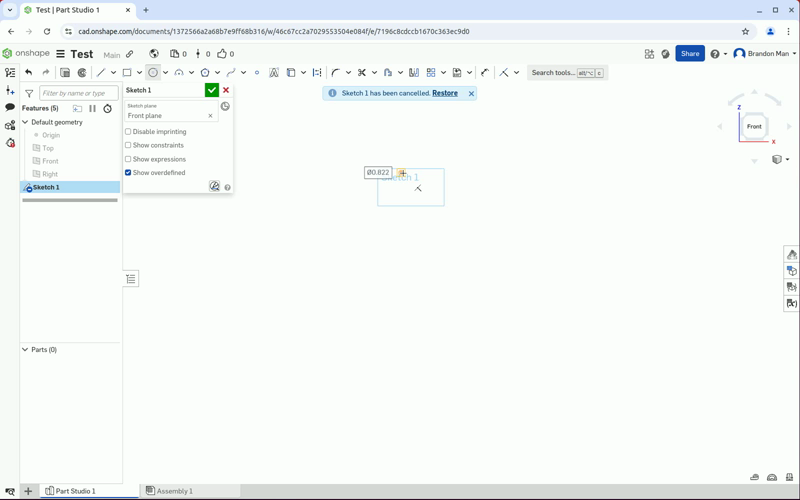
key(esc)
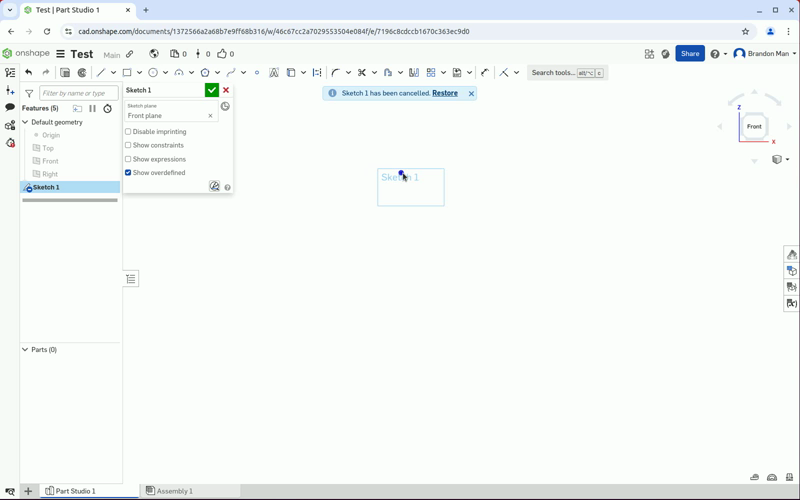
mouse_move(399, 171)
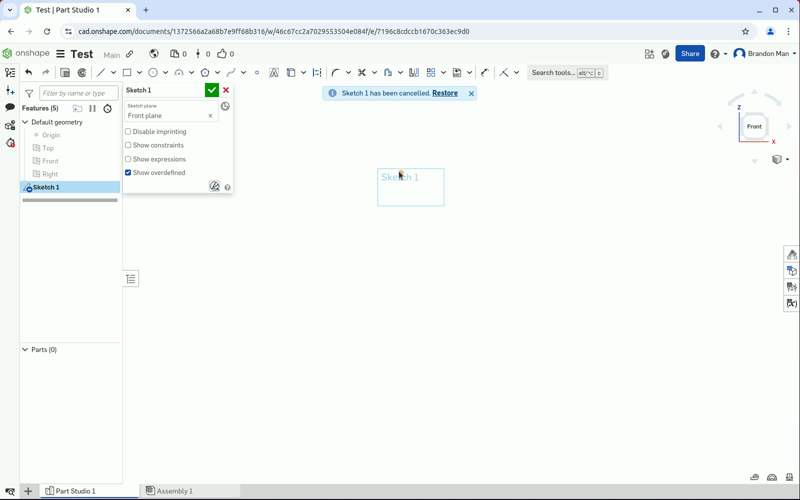
scroll(6)
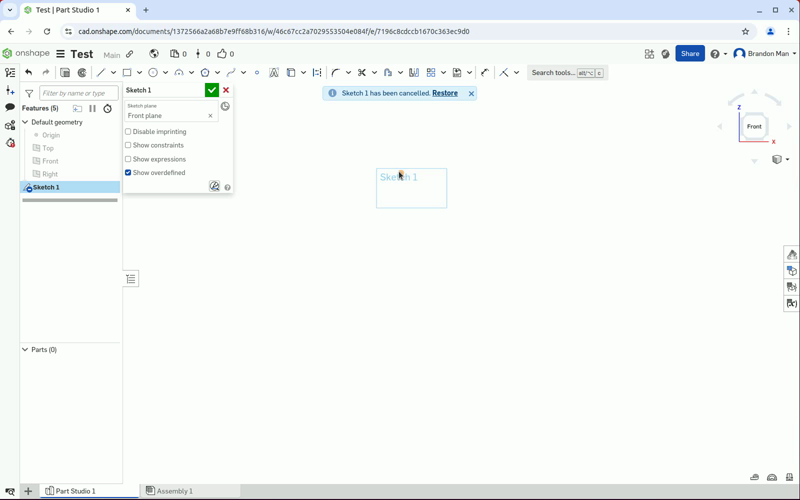
scroll(6)
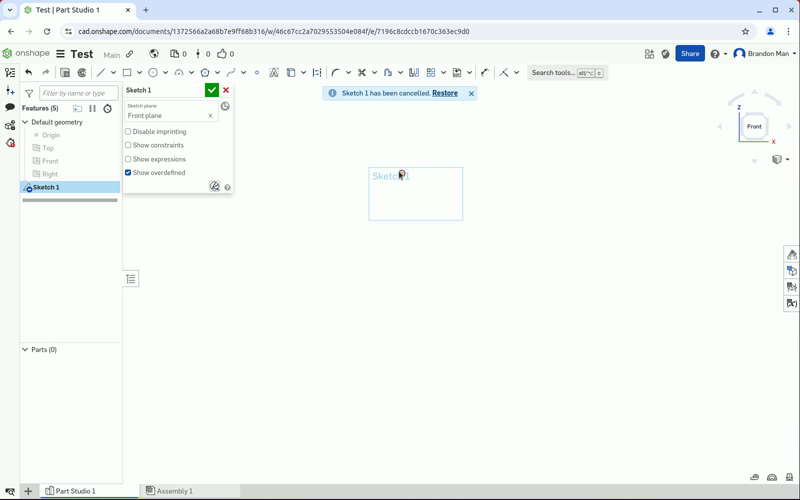
scroll(6)
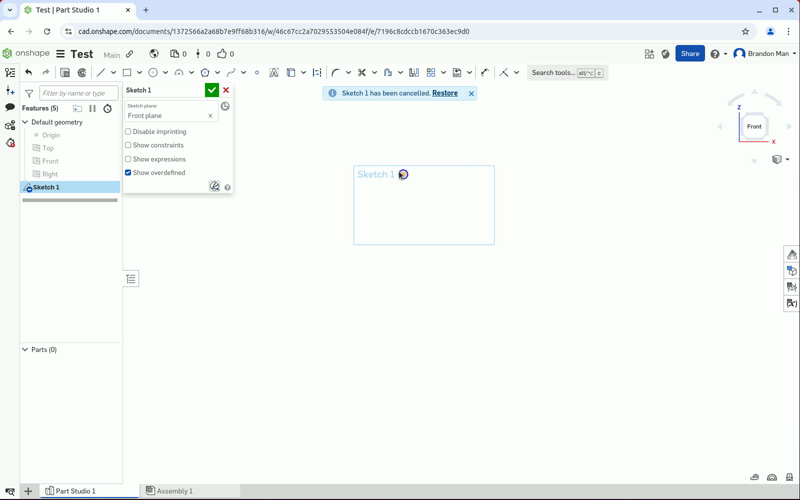
scroll(6)
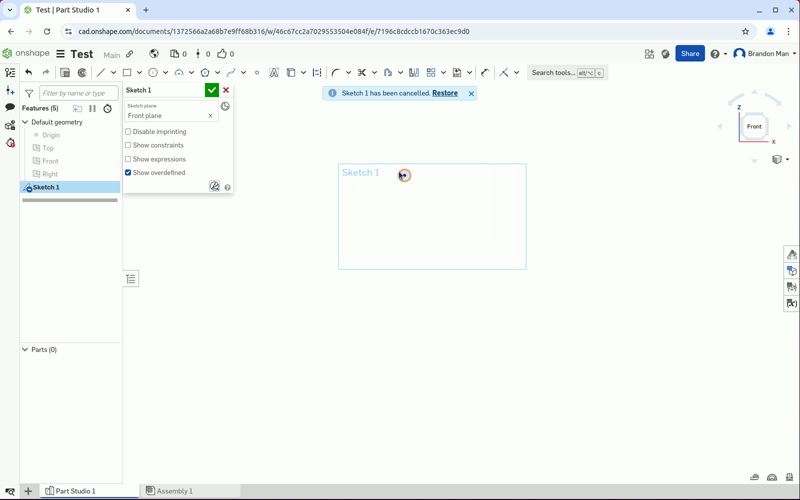
scroll(6)
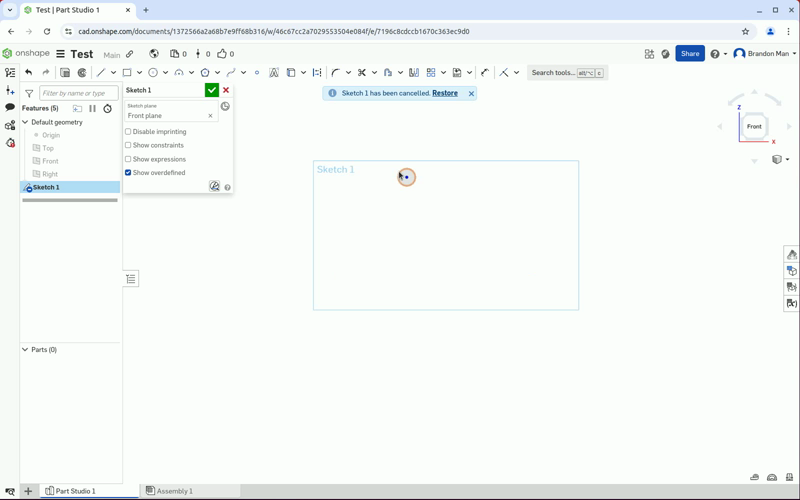
scroll(6)
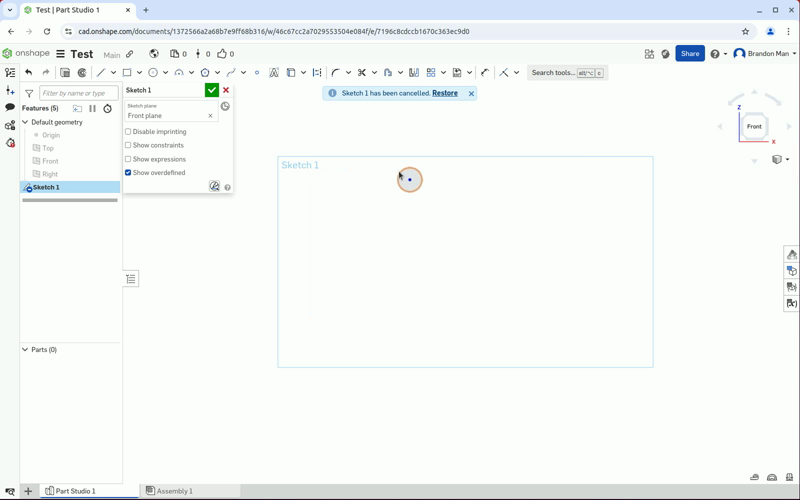
scroll(6)
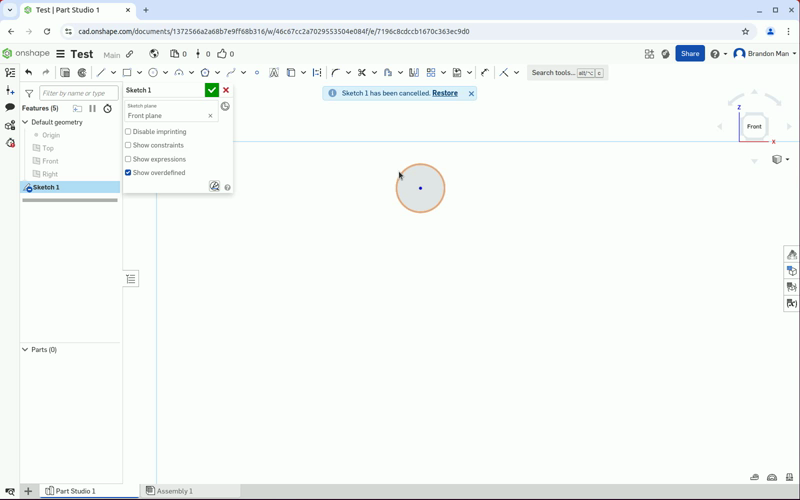
click(399, 171)
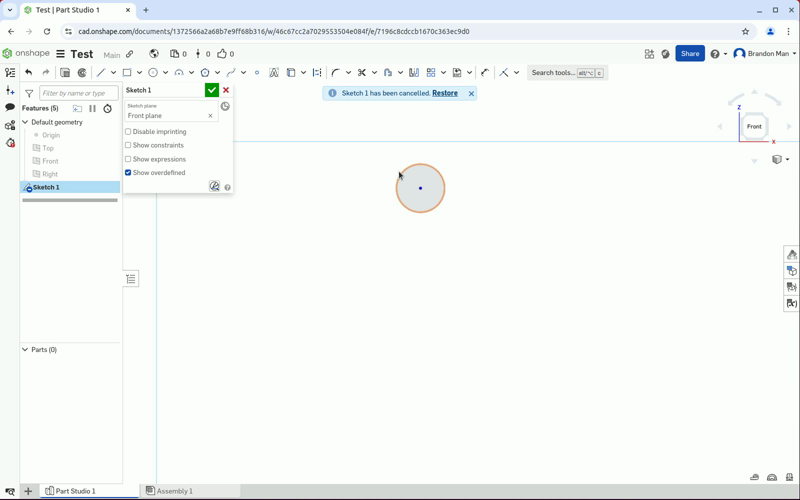
scroll(-6)
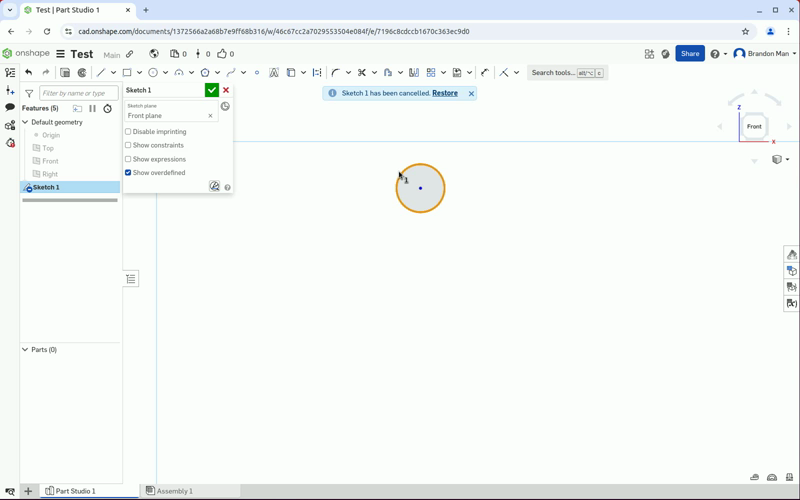
scroll(-6)
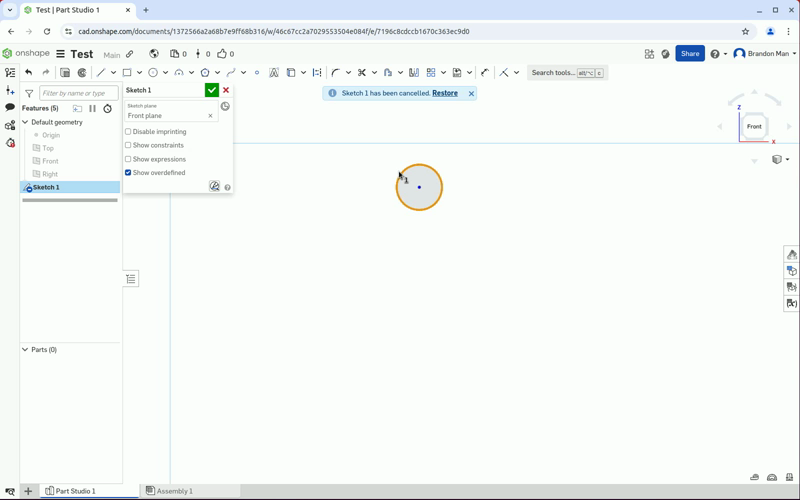
scroll(-6)
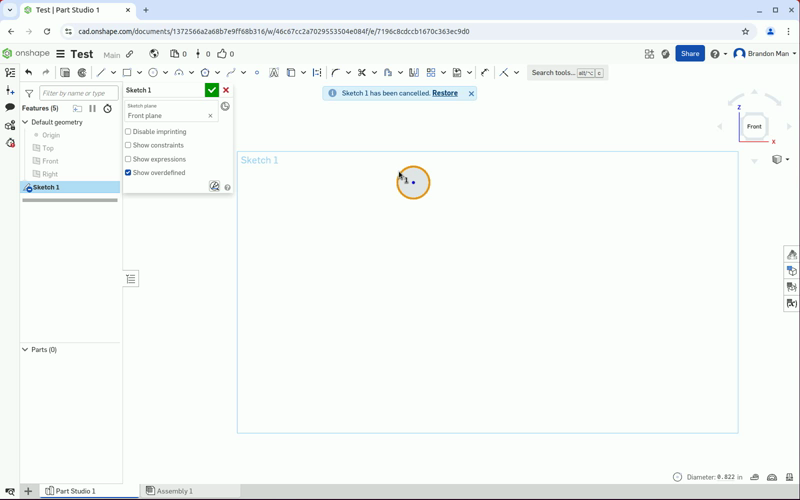
scroll(-6)
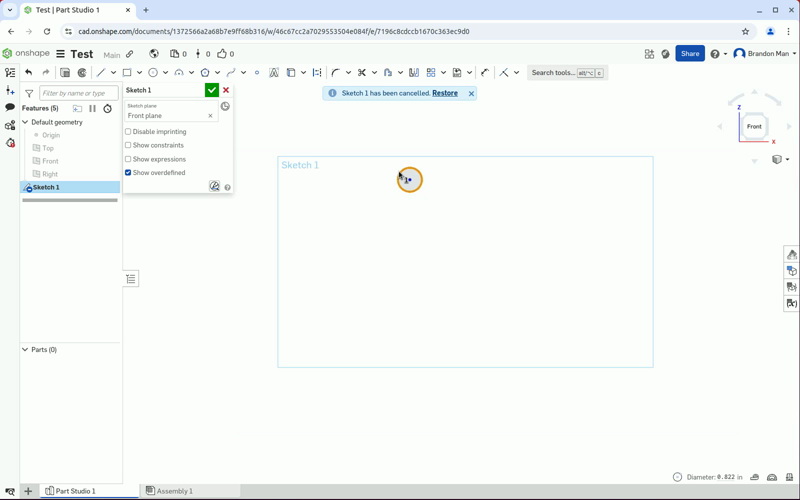
scroll(-6)
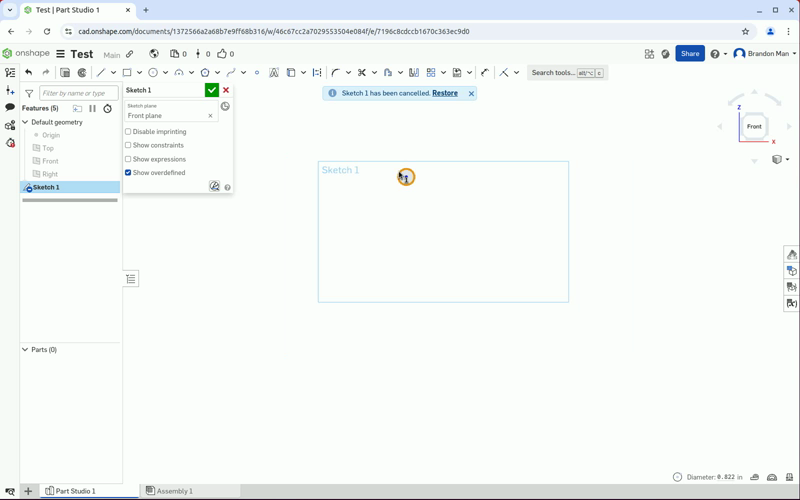
scroll(-6)
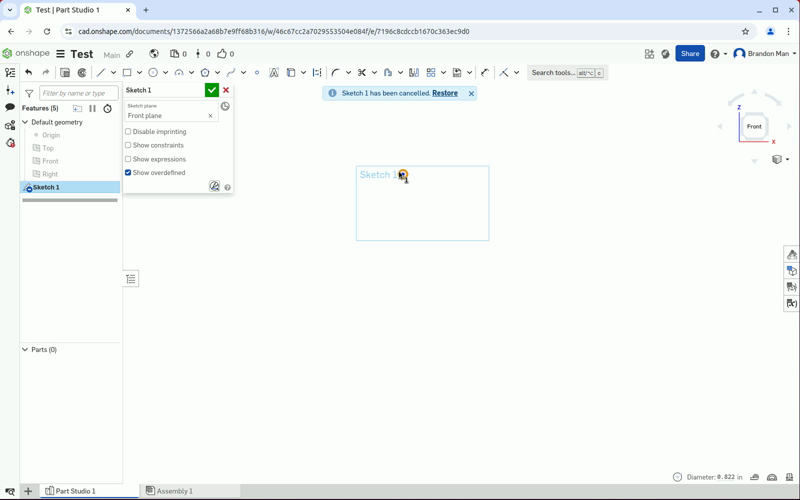
scroll(-6)
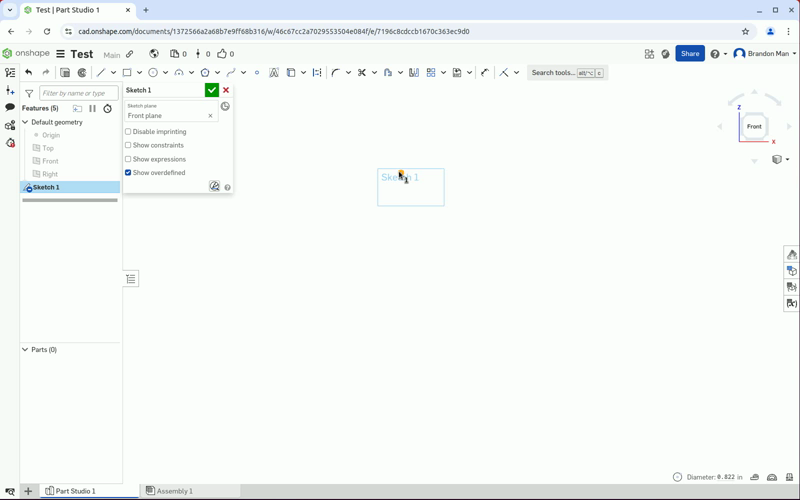
mouse_move(73, 352)
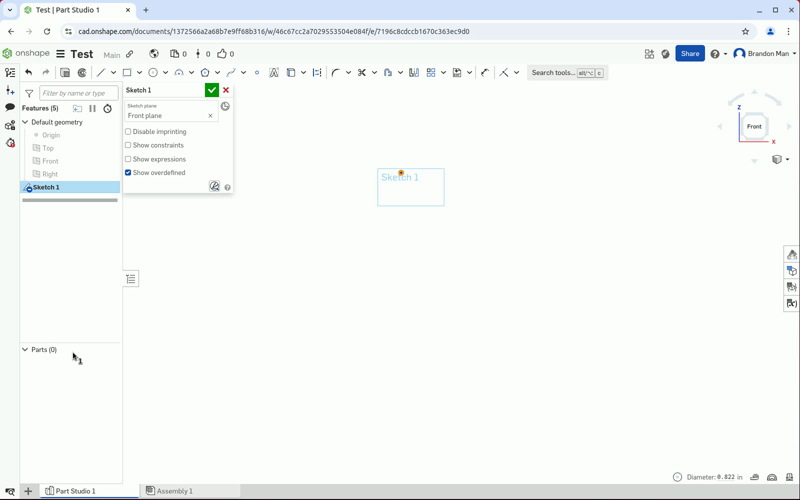
key(shift+y)
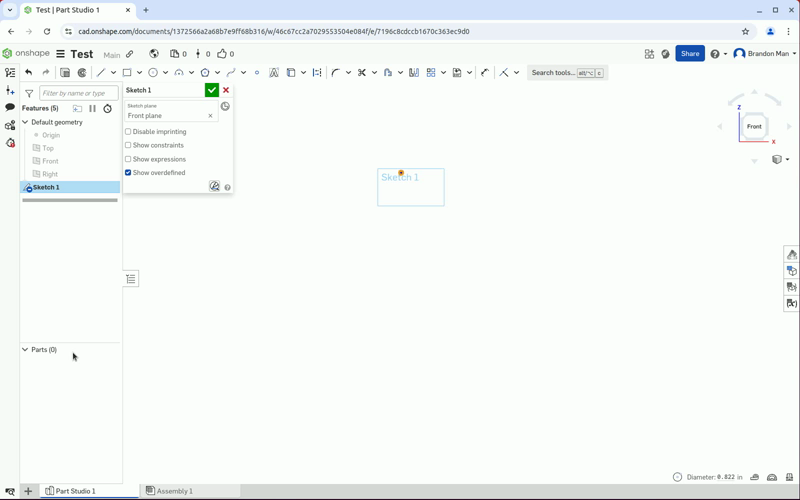
key(shift+e)
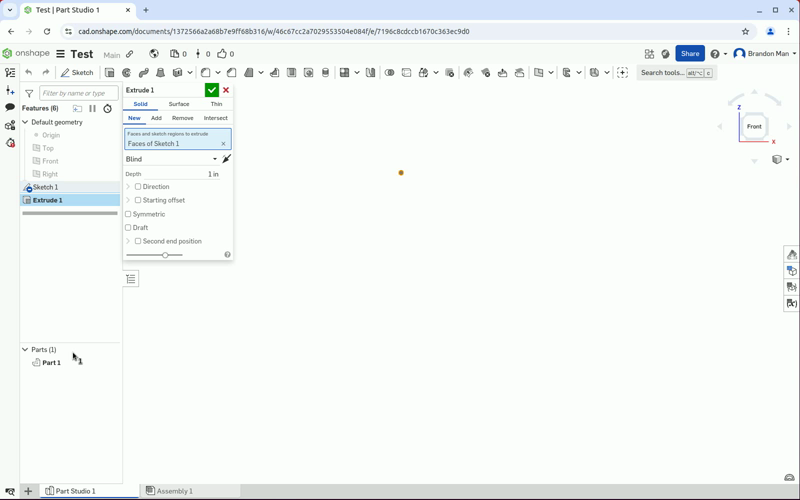
mouse_move(143, 106)
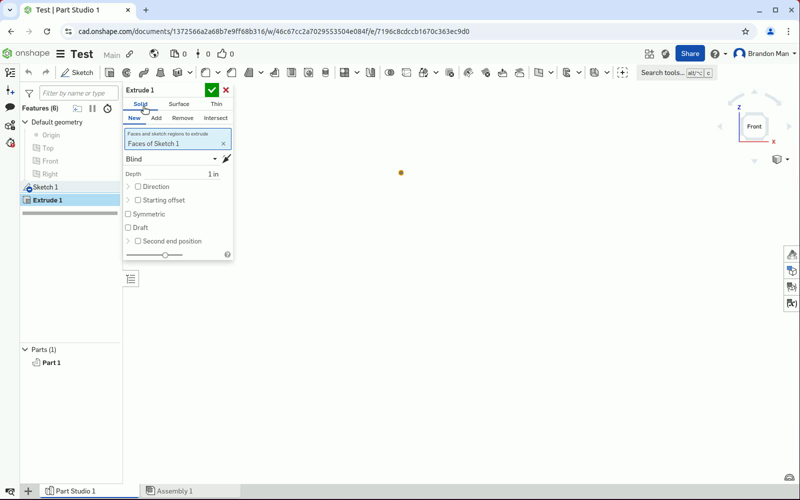
click(143, 106)
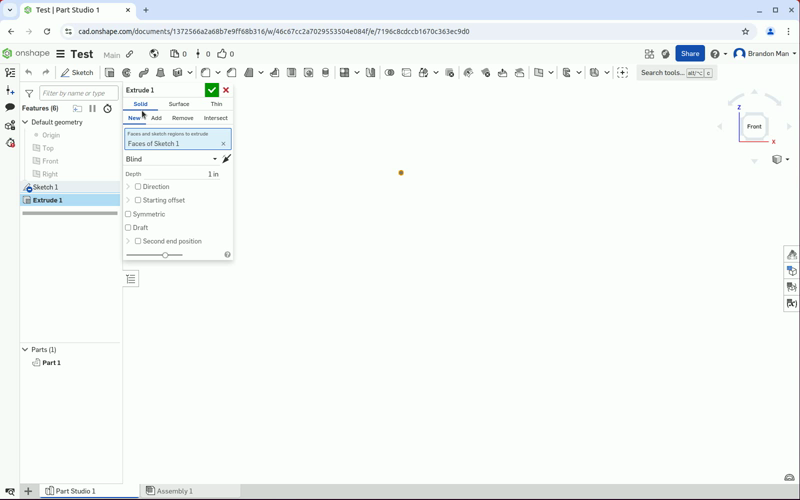
mouse_move(137, 120)
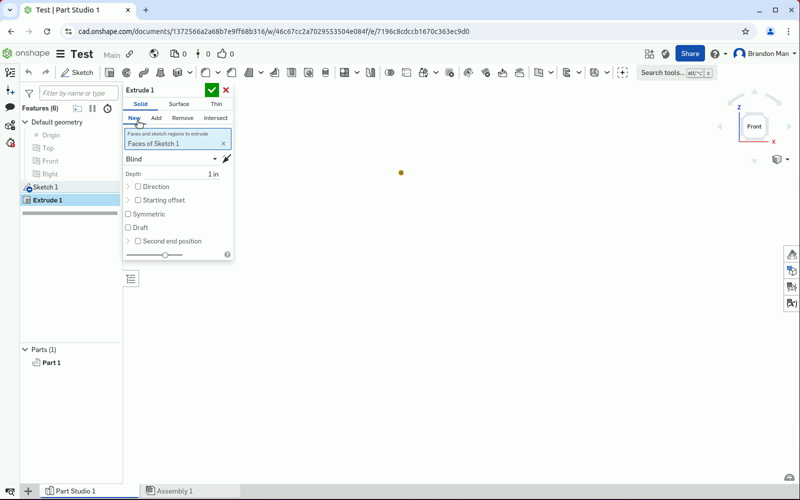
click(137, 120)
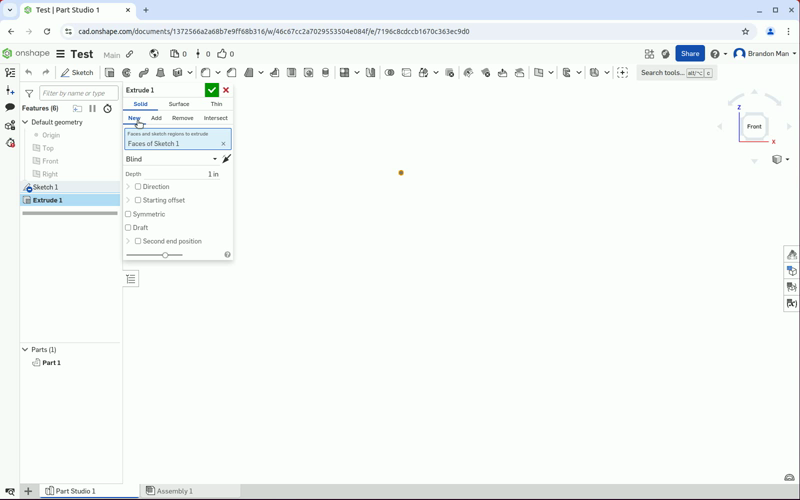
key(tab, 4)
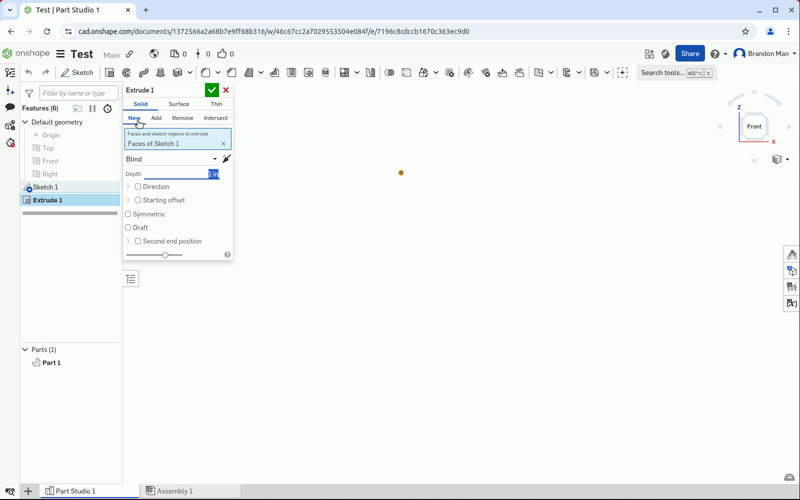
text(5.536)
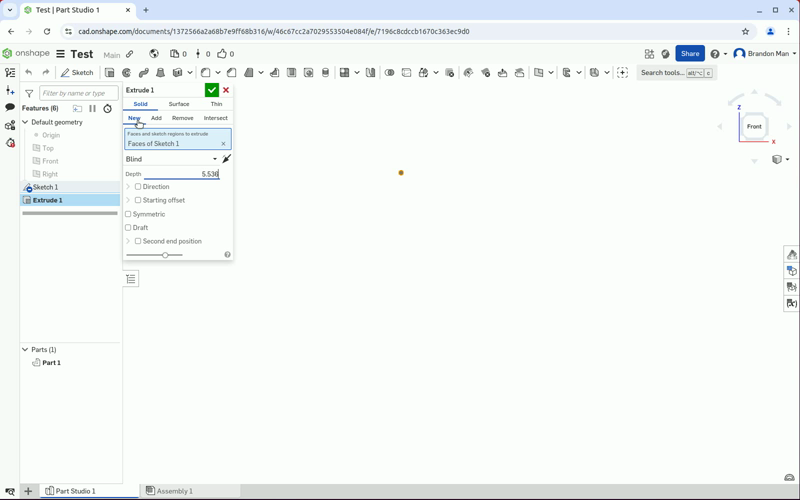
key(enter)
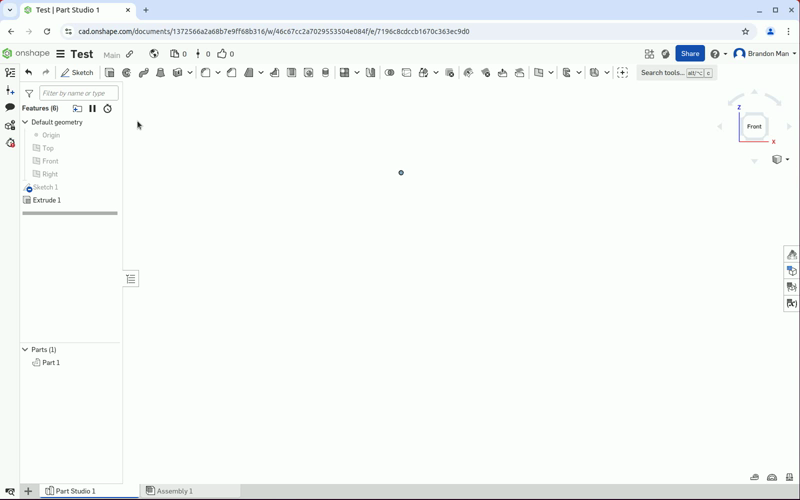
key(shift+h)
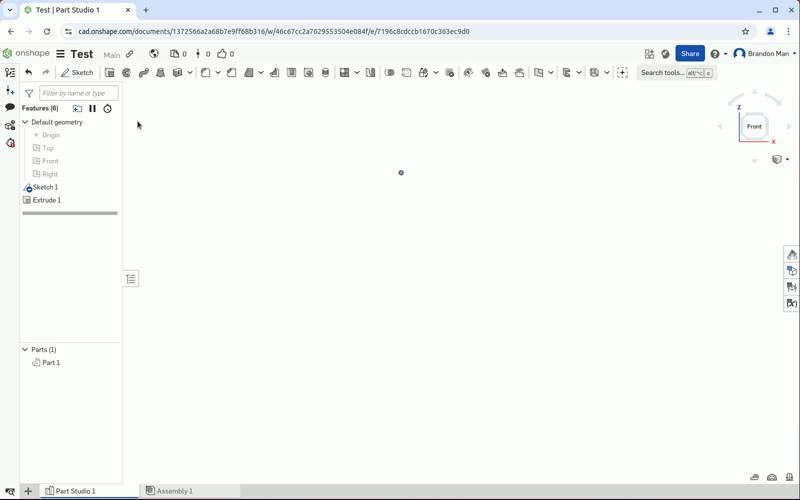
key(shift+h)
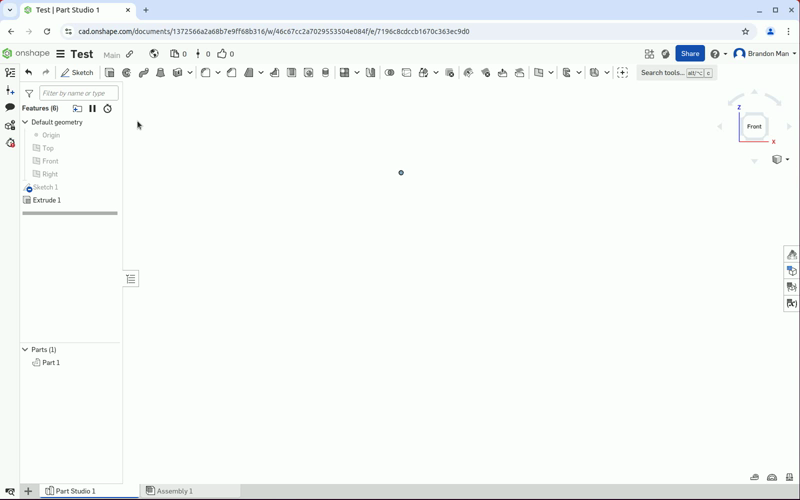
mouse_move(73, 189)
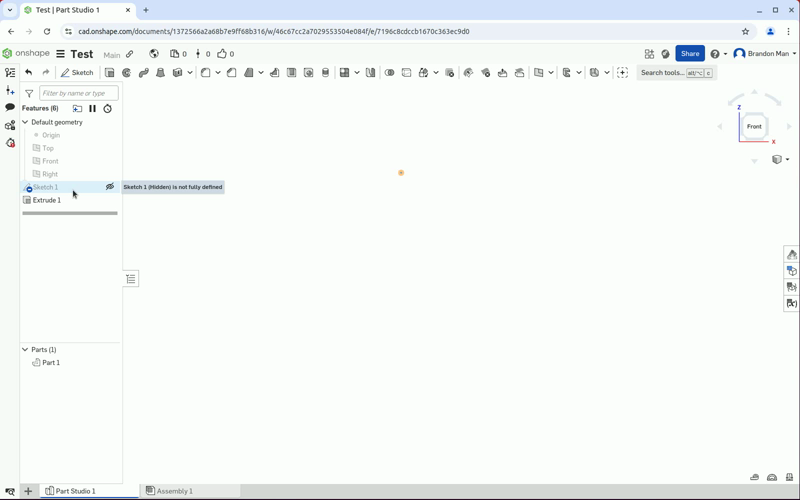
click(73, 189)
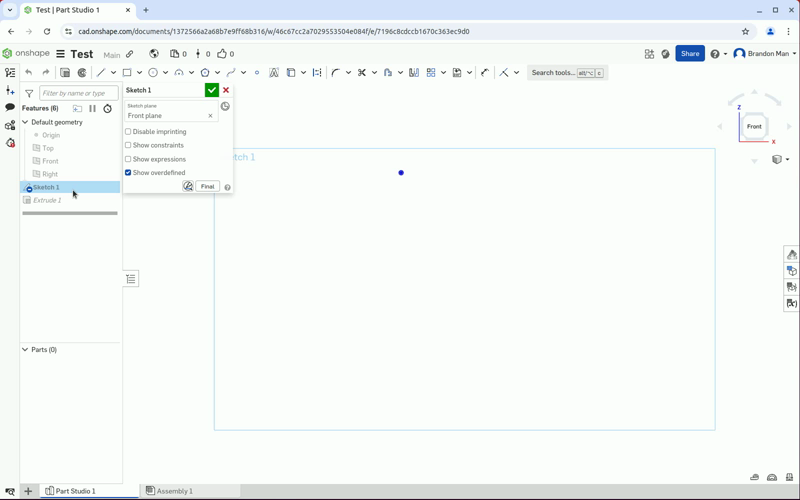
mouse_move(229, 92)
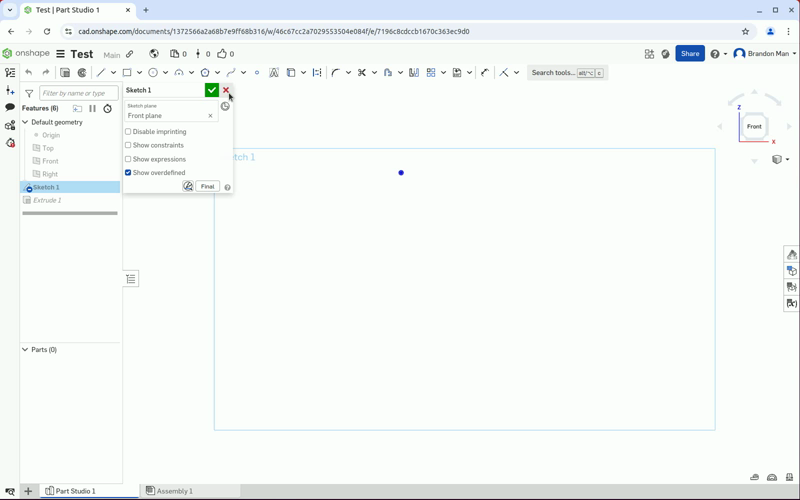
click(229, 92)
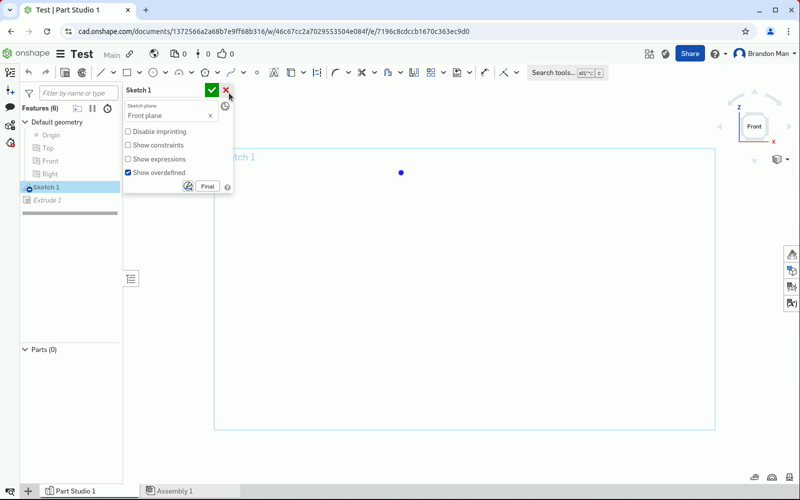
key(shift+s)
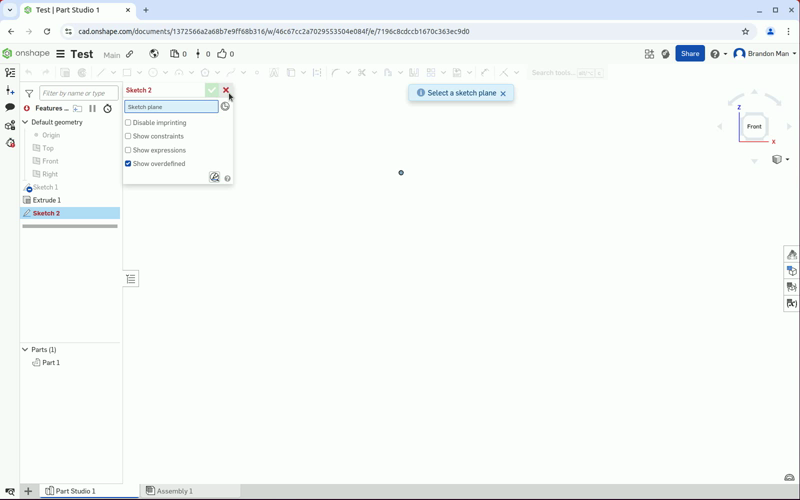
mouse_move(73, 163)
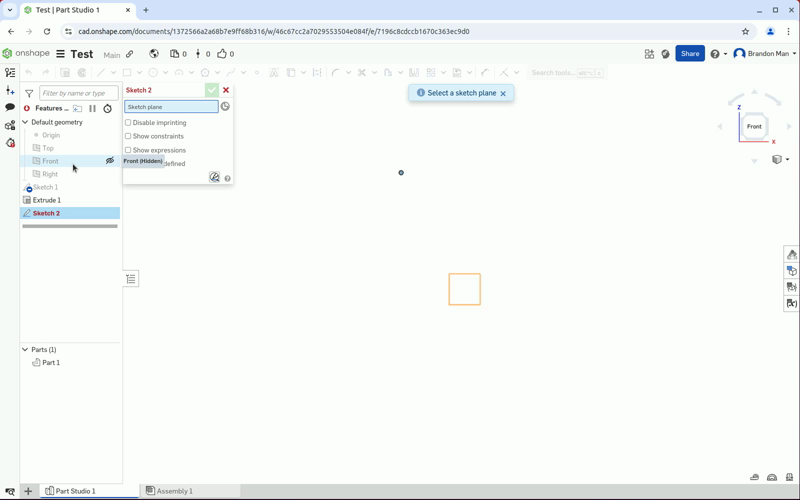
click(73, 163)
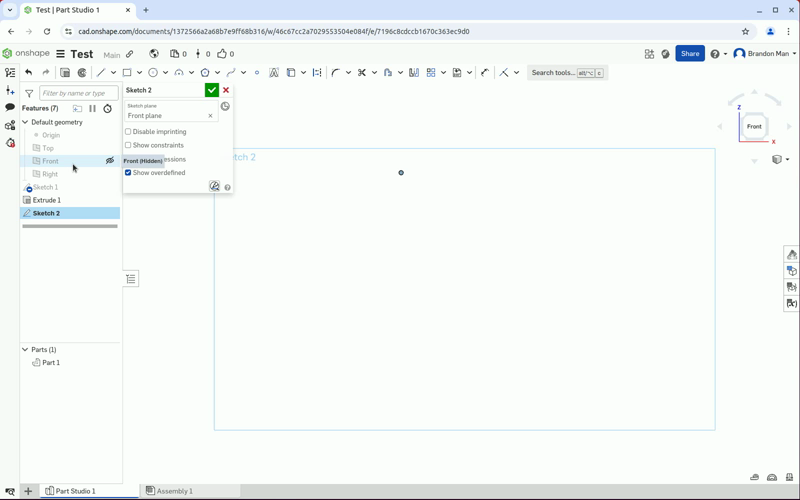
mouse_move(73, 352)
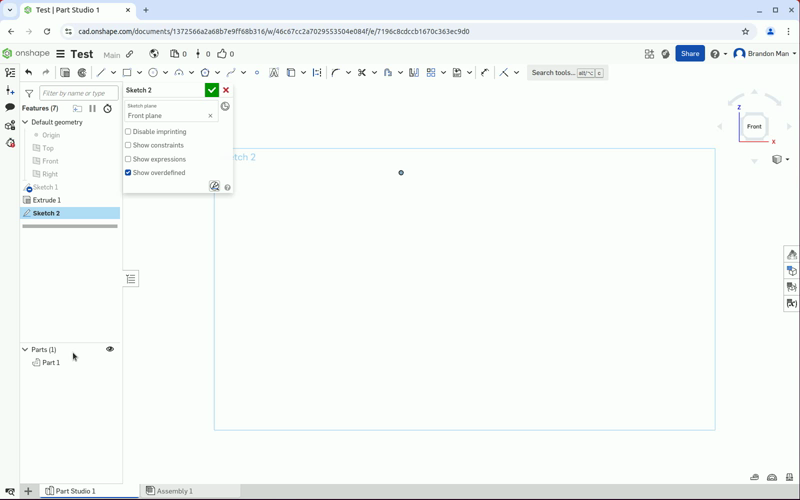
key(y)
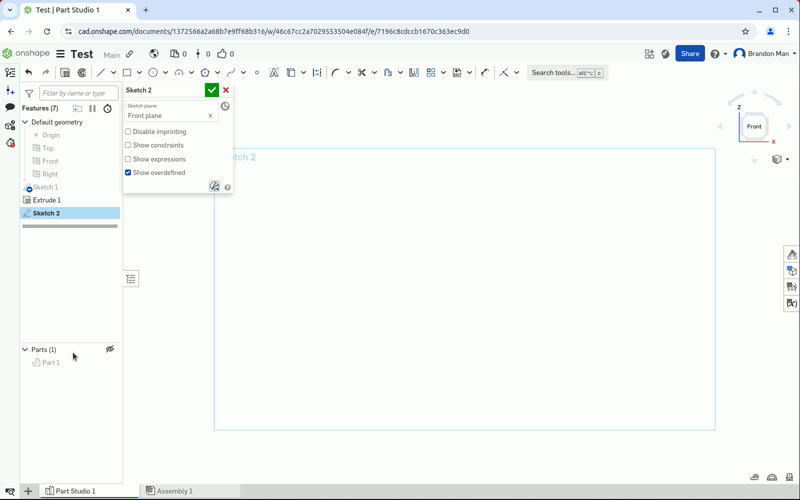
key(c)
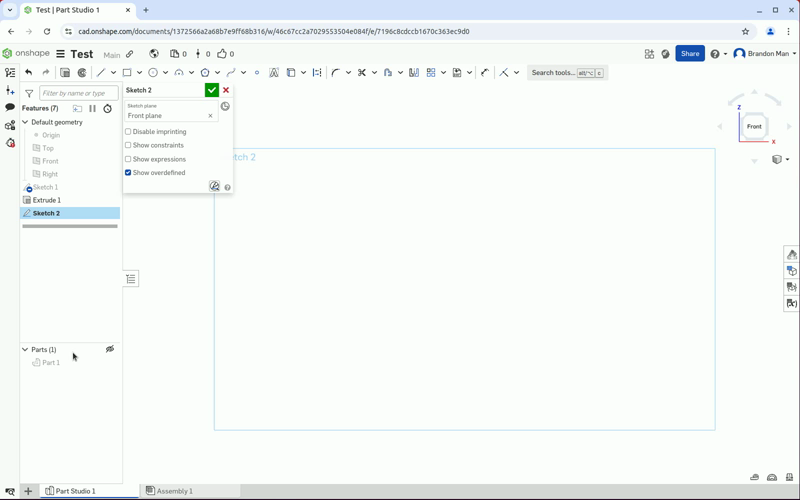
key_down(shift)
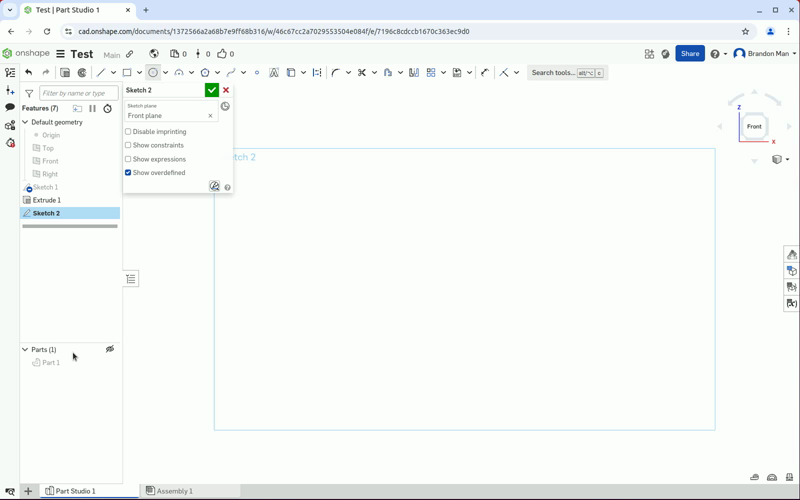
mouse_move(370, 177)
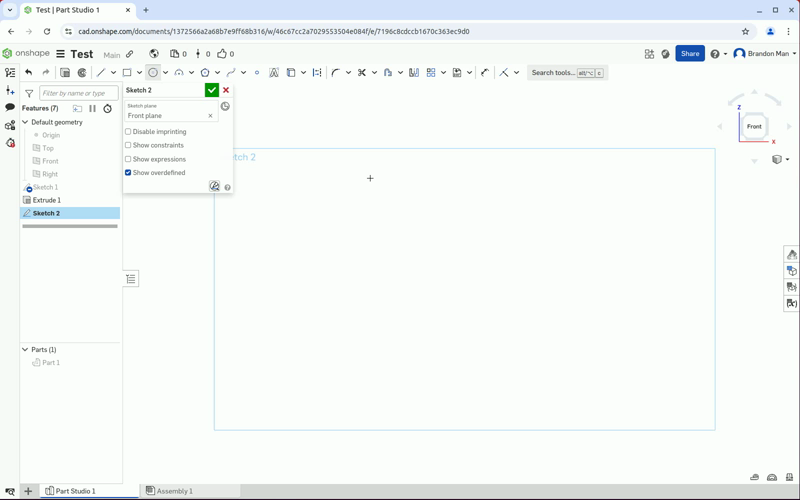
click(370, 177)
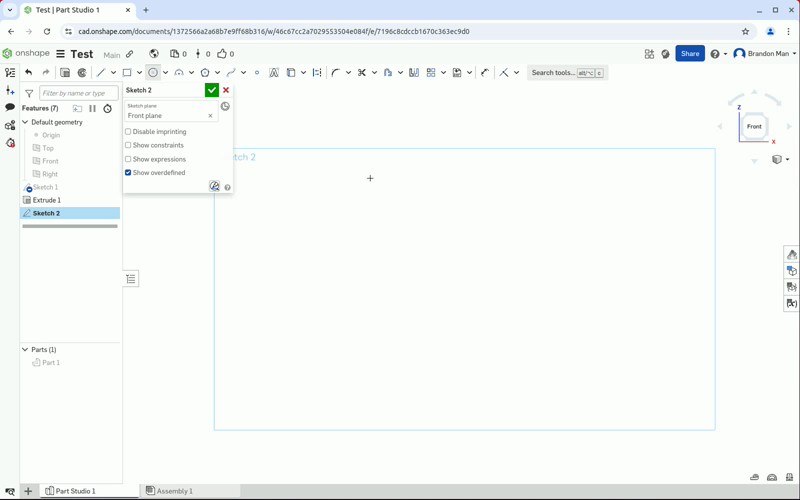
key_up(shift)
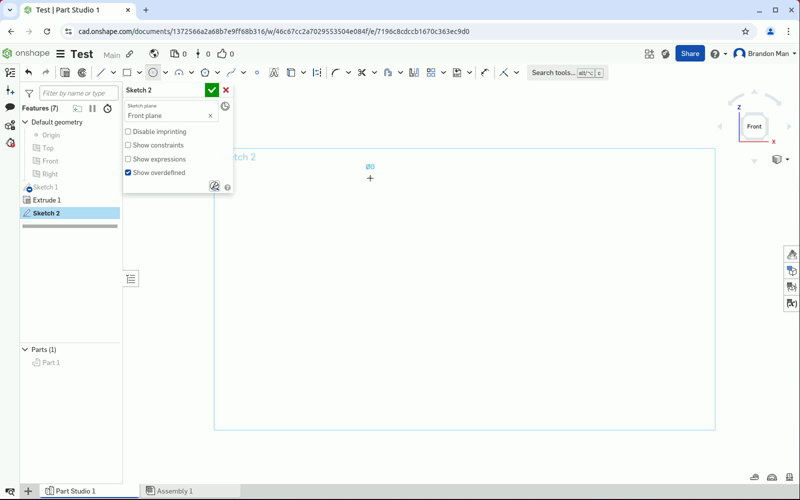
mouse_move(372, 177)
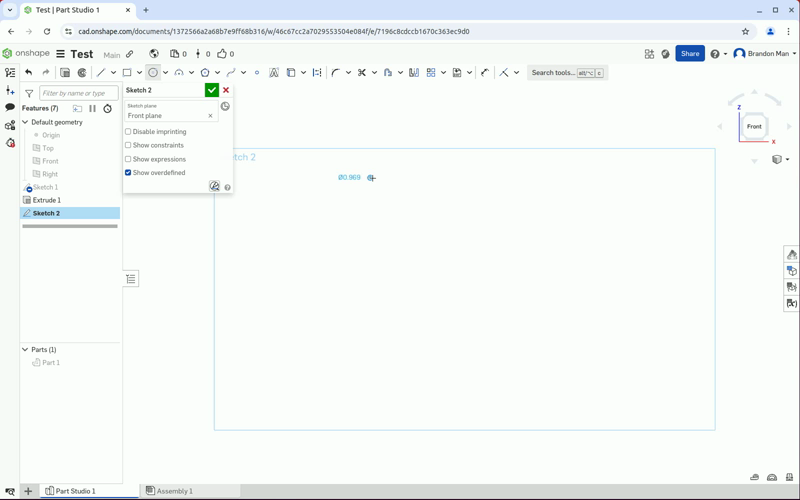
scroll(6)
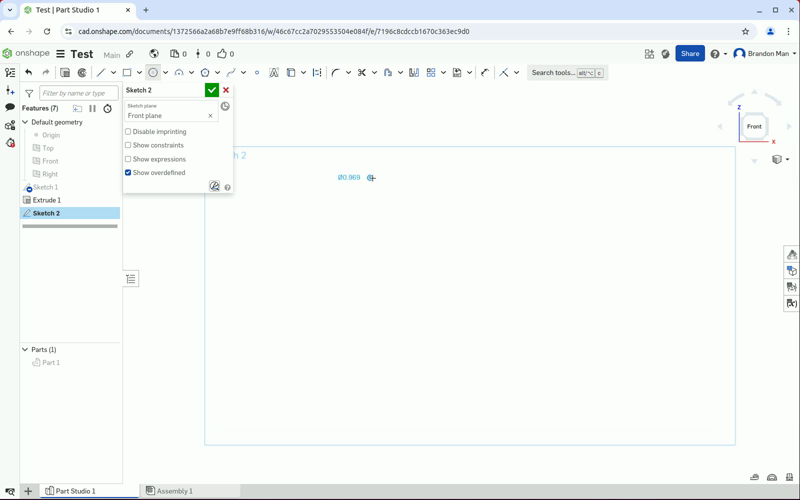
scroll(6)
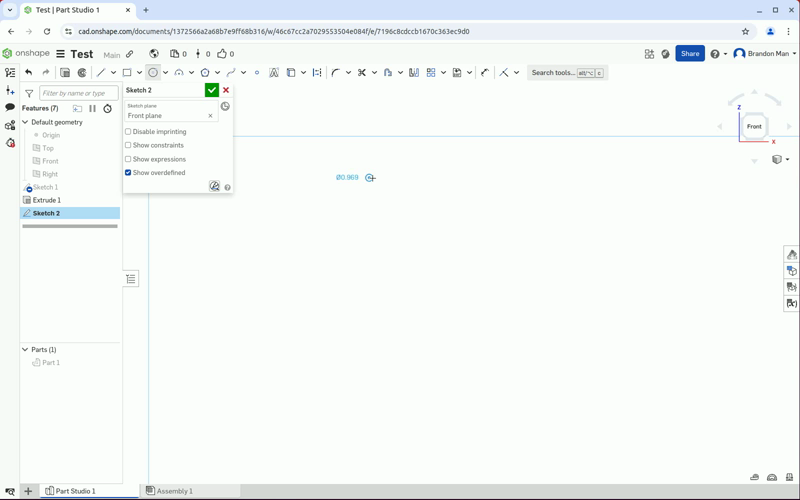
scroll(6)
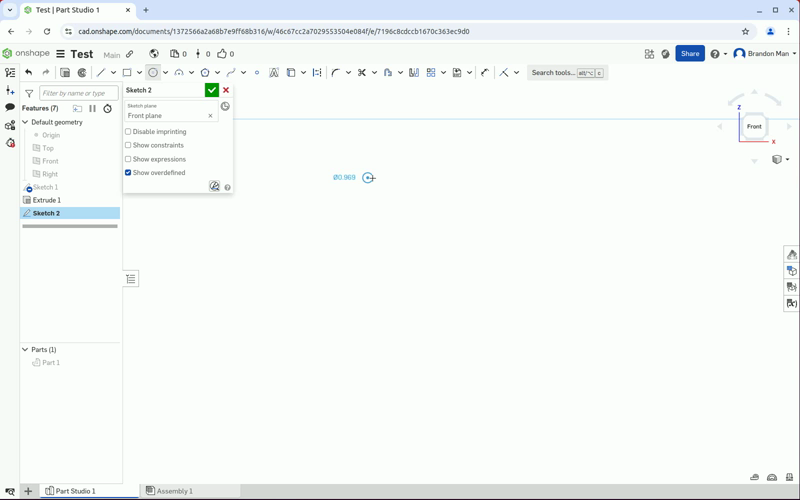
scroll(6)
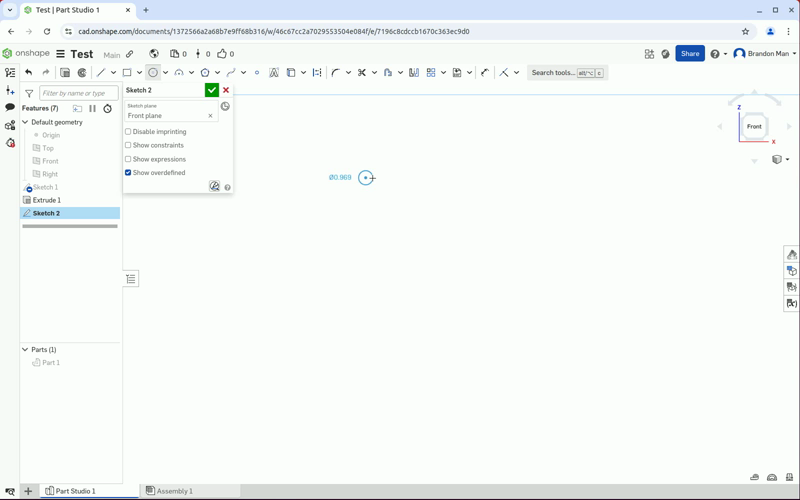
scroll(6)
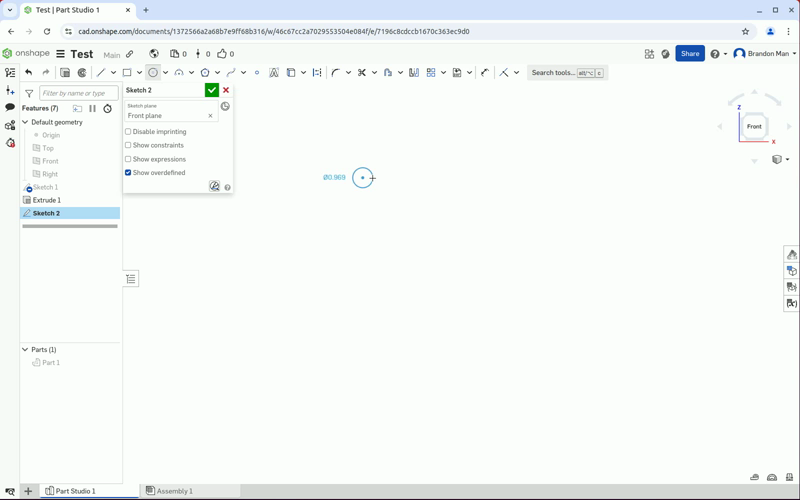
scroll(6)
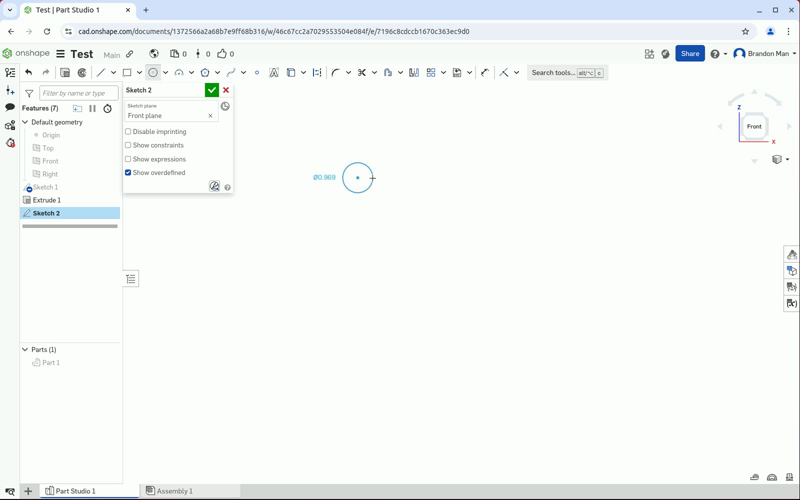
scroll(6)
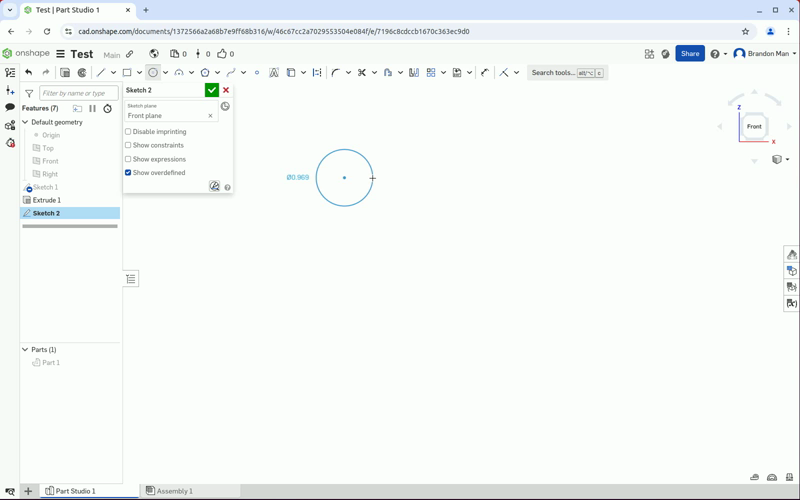
click(372, 177)
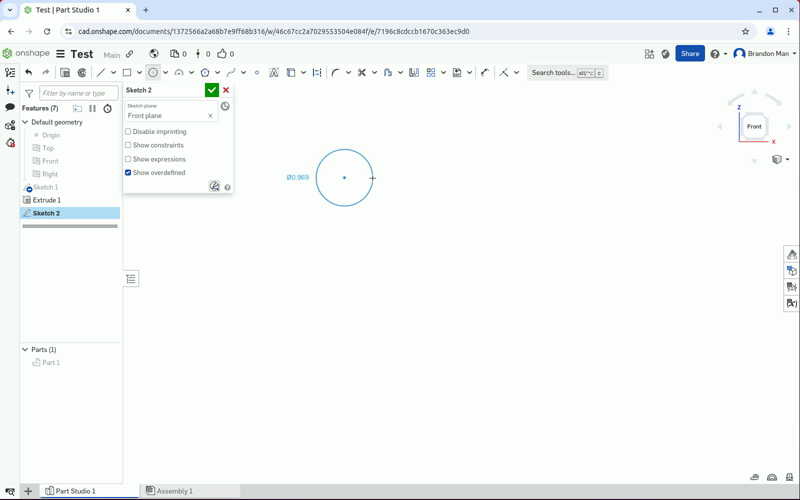
scroll(-6)
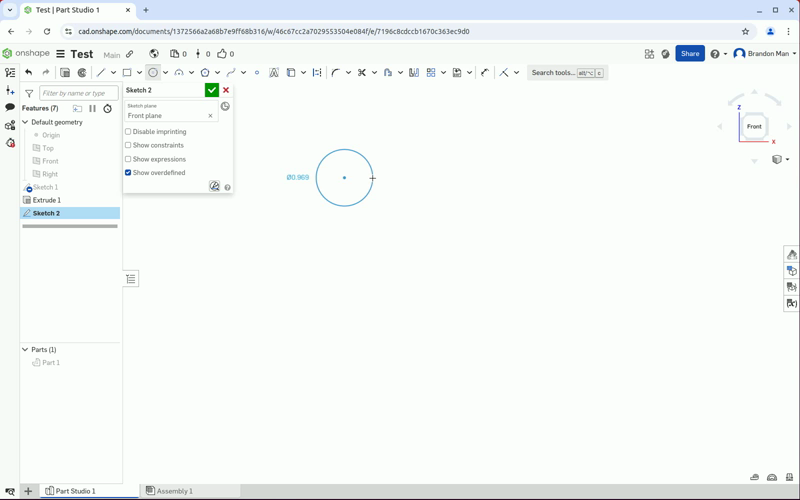
scroll(-6)
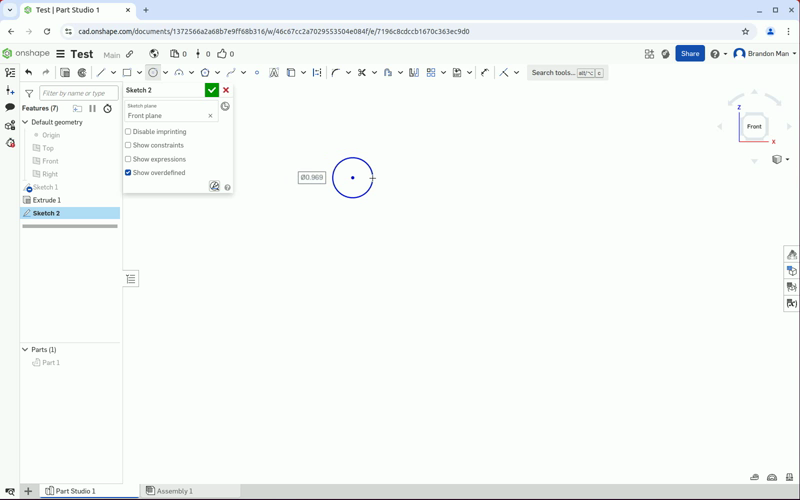
scroll(-6)
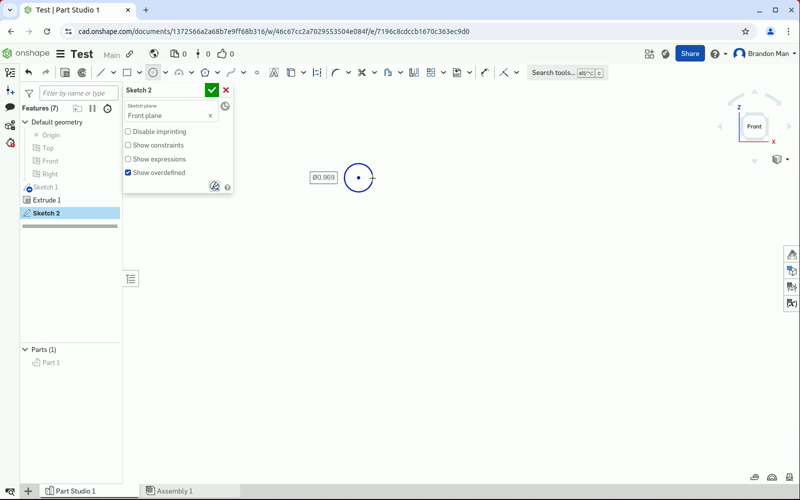
scroll(-6)
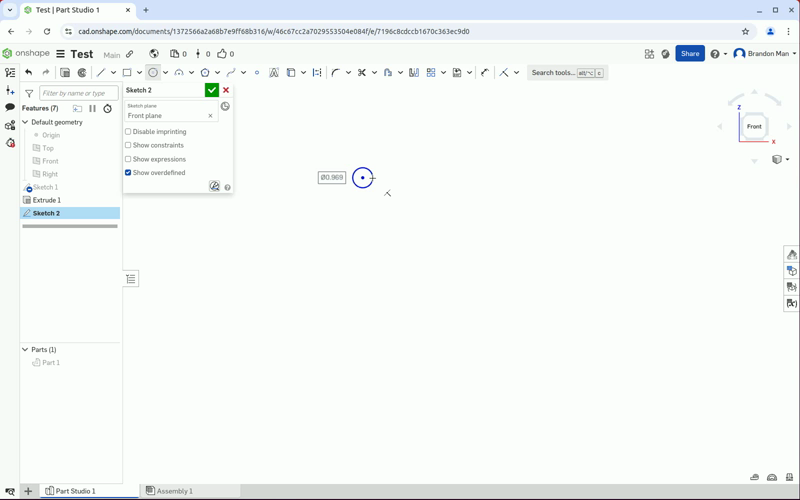
scroll(-6)
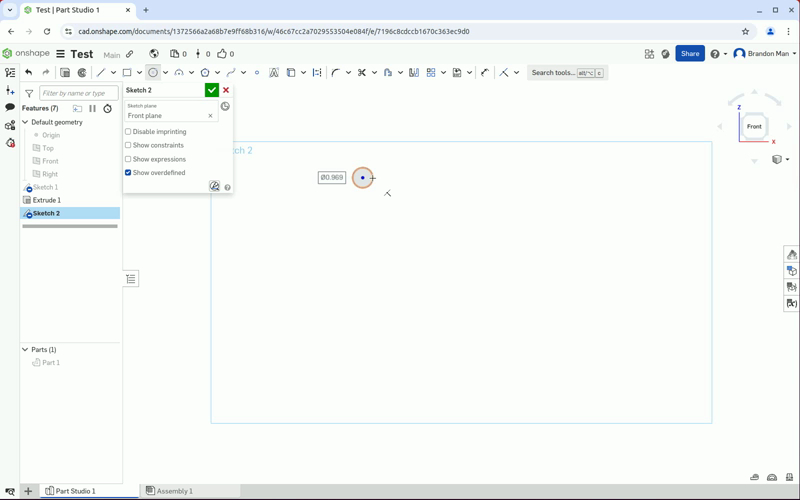
scroll(-6)
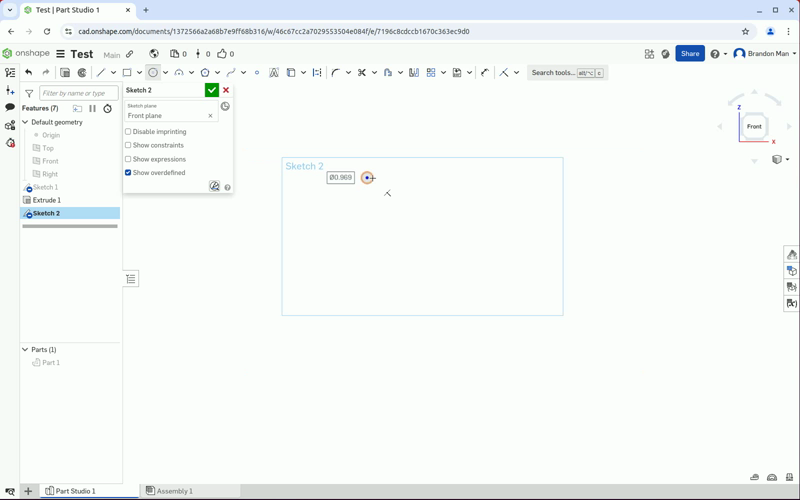
scroll(-6)
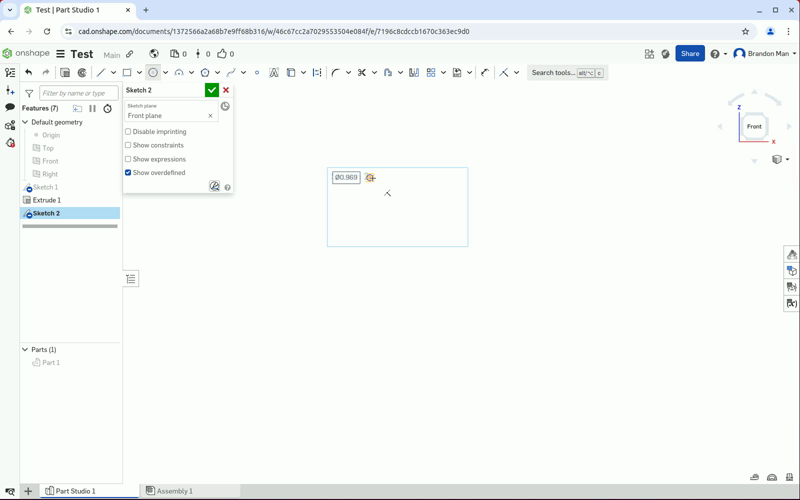
key(esc)
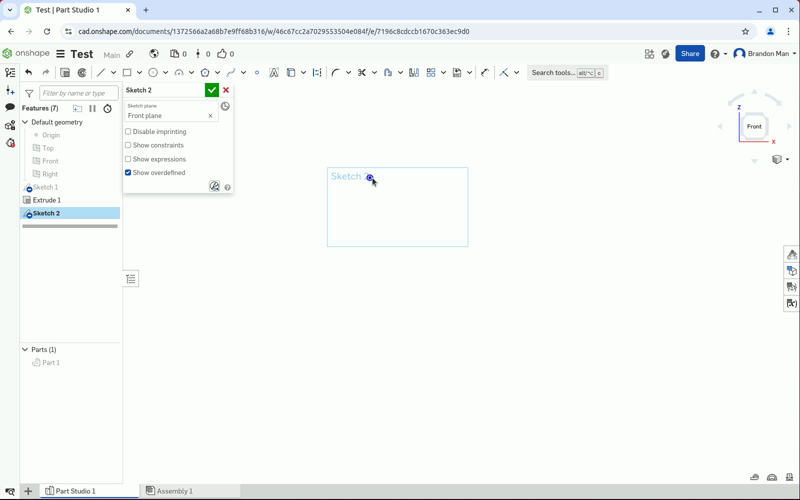
mouse_move(371, 177)
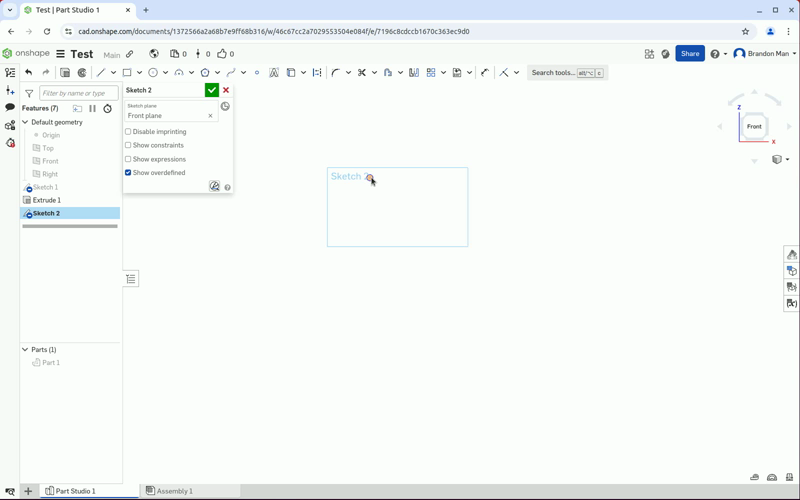
scroll(6)
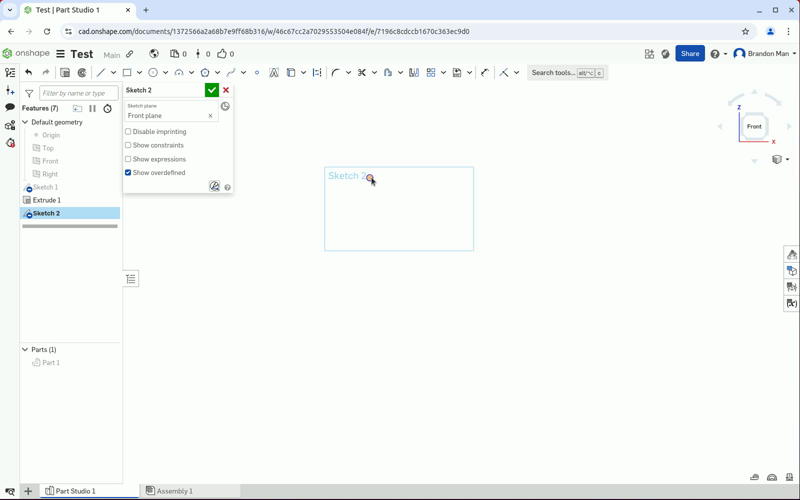
scroll(6)
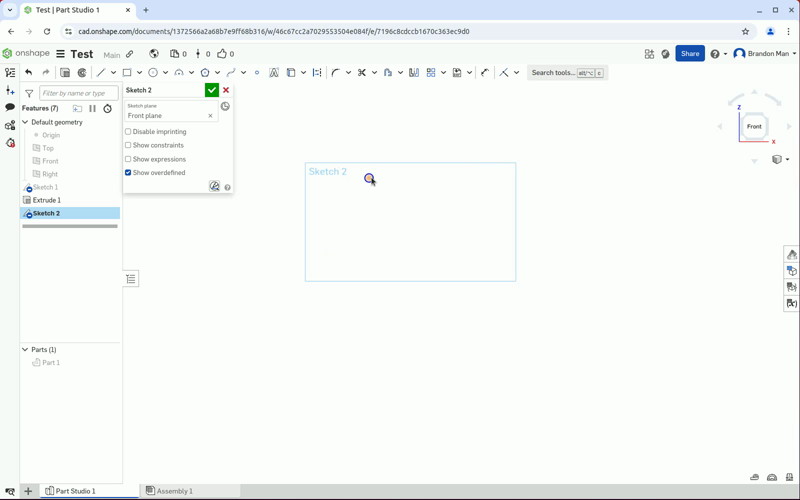
scroll(6)
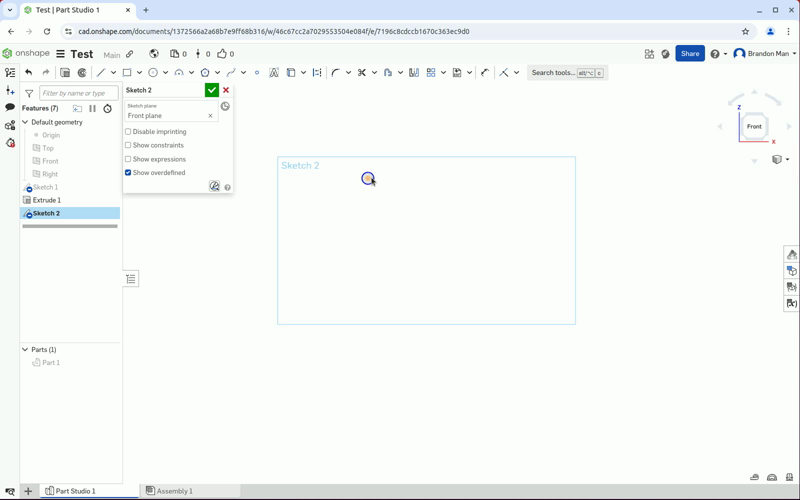
scroll(6)
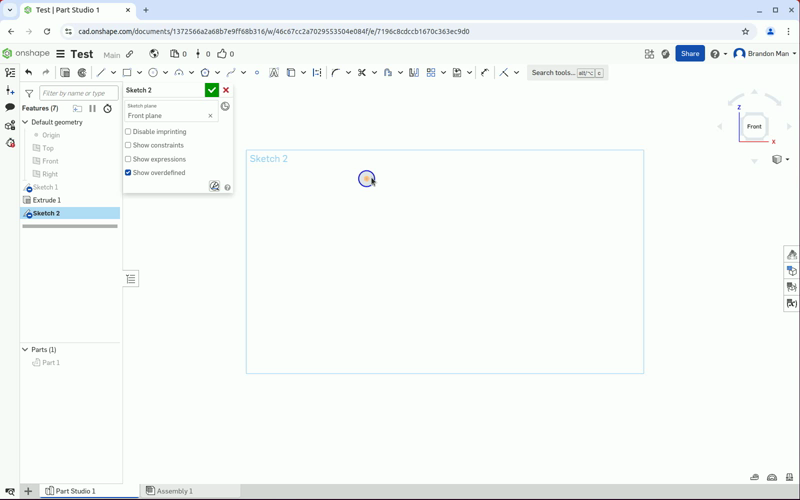
scroll(6)
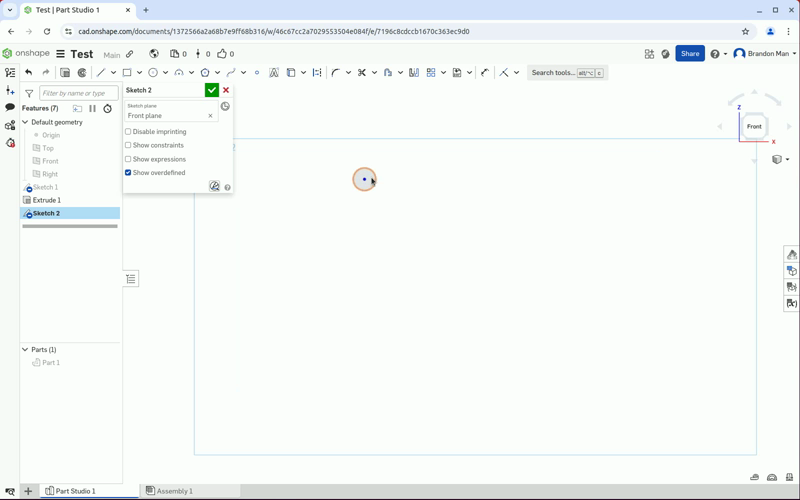
scroll(6)
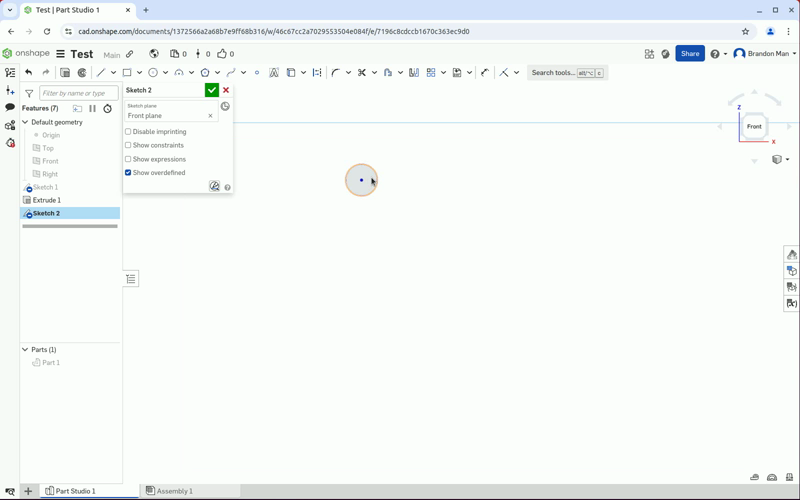
scroll(6)
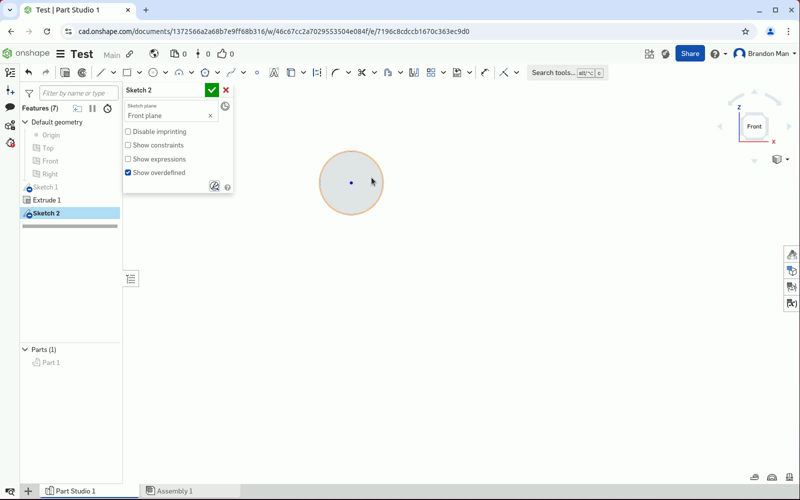
click(371, 177)
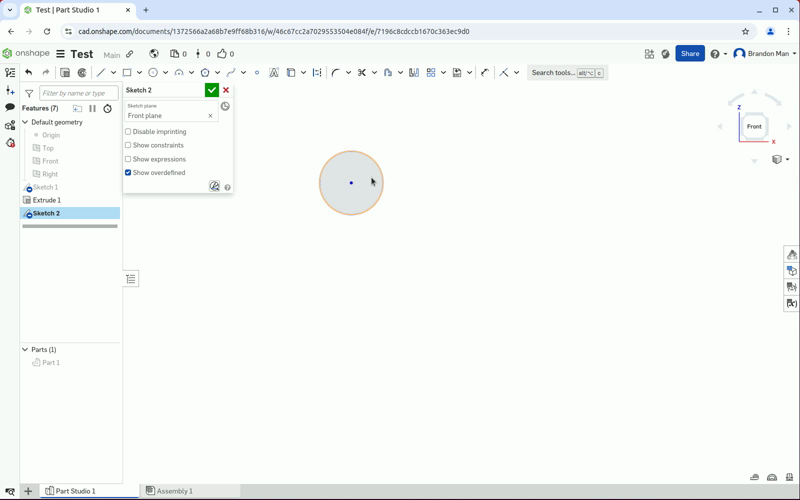
scroll(-6)
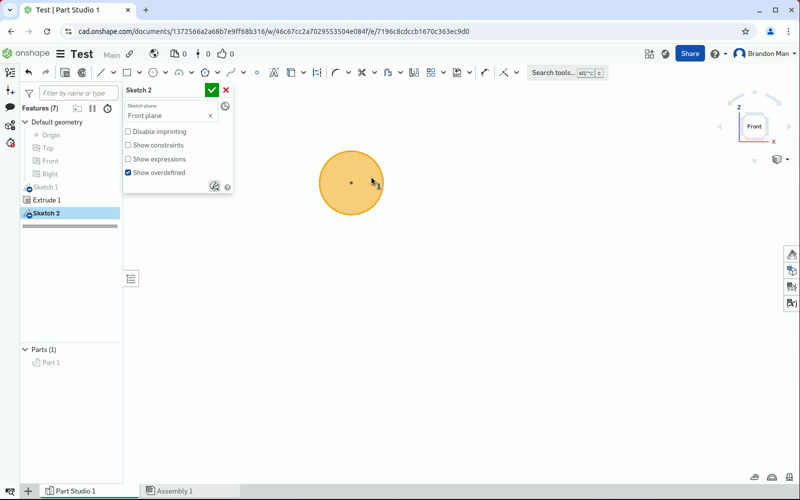
scroll(-6)
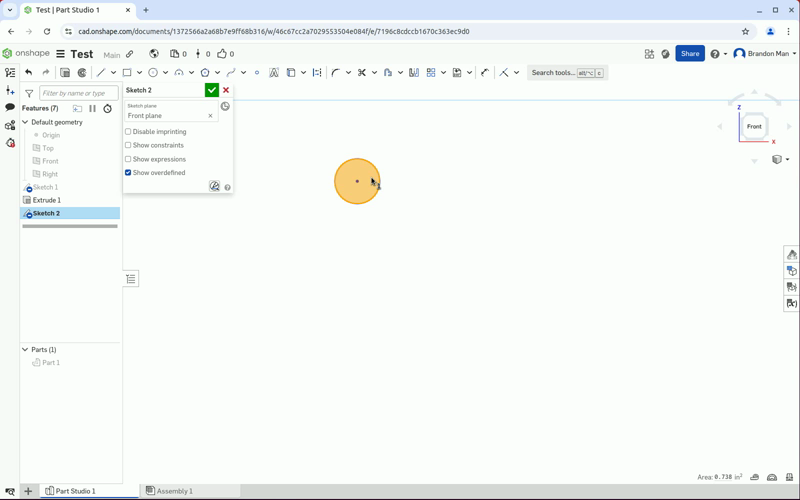
scroll(-6)
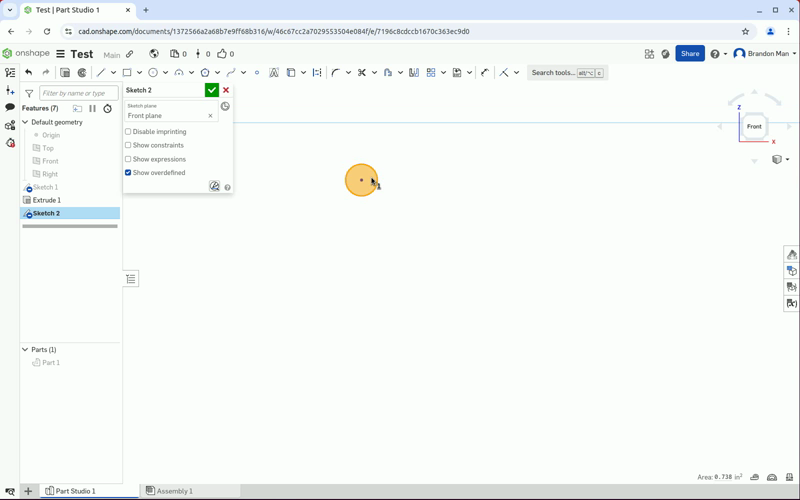
scroll(-6)
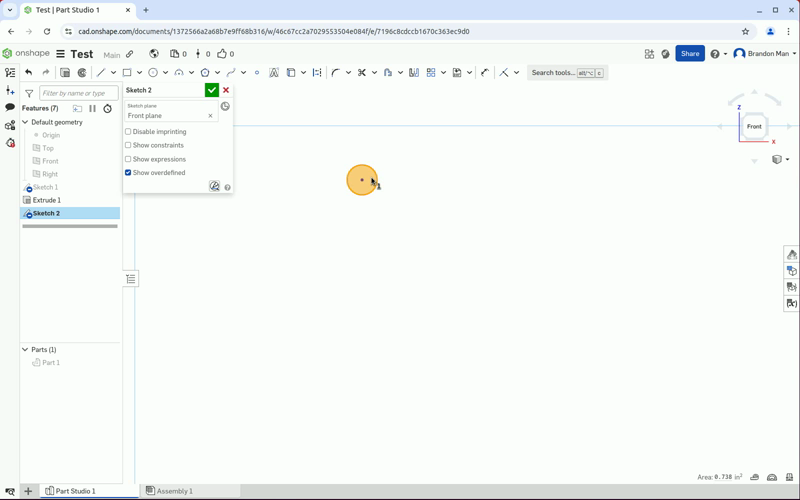
scroll(-6)
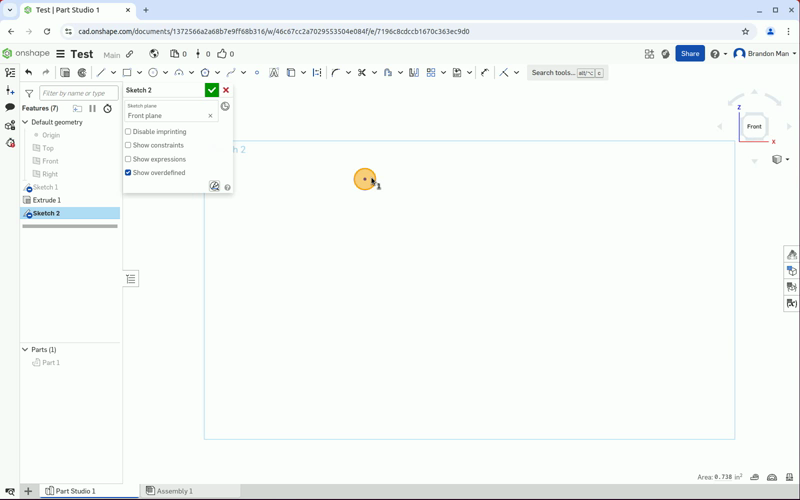
scroll(-6)
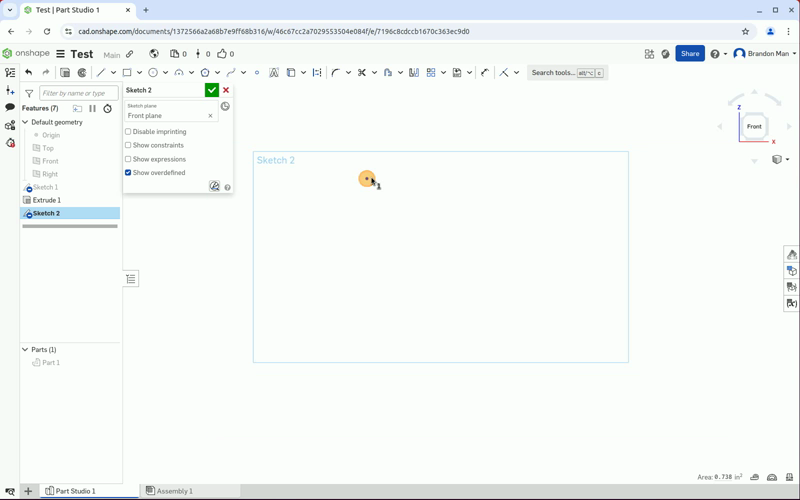
scroll(-6)
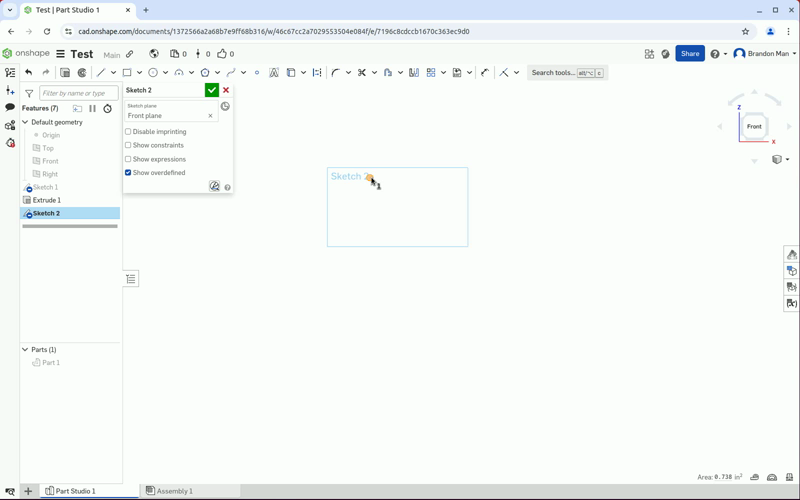
mouse_move(73, 352)
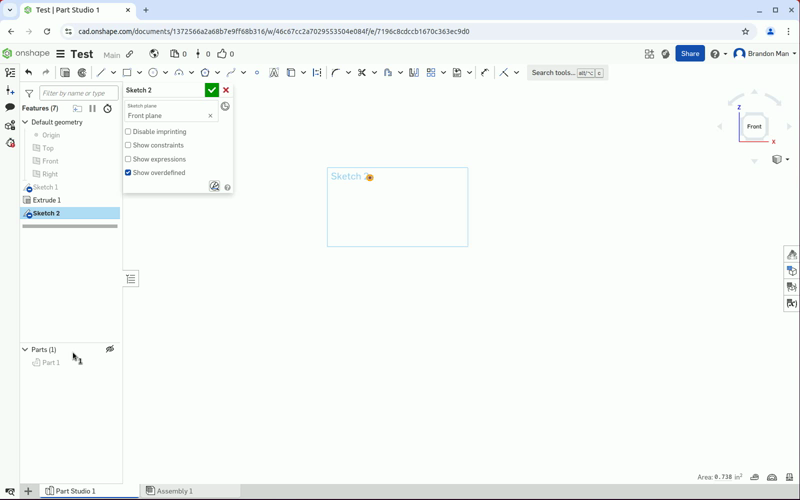
key(shift+y)
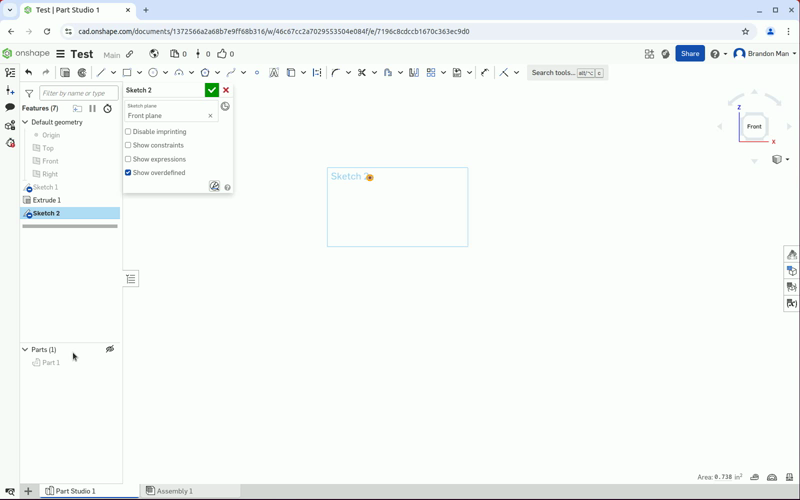
key(shift+e)
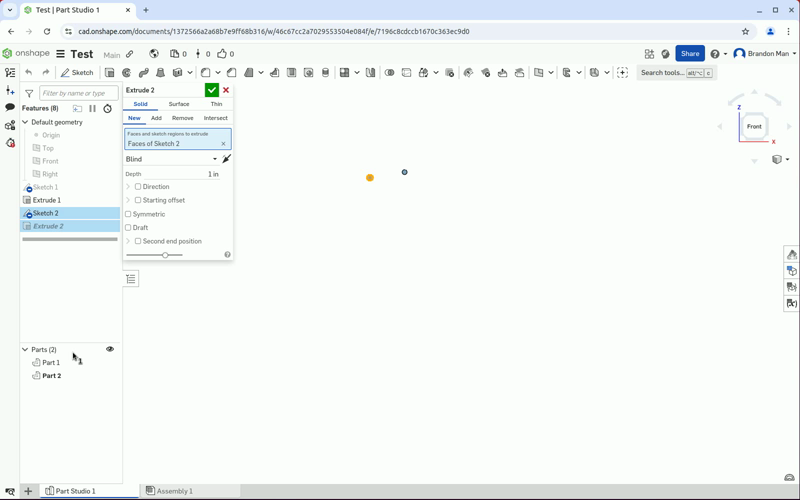
mouse_move(143, 106)
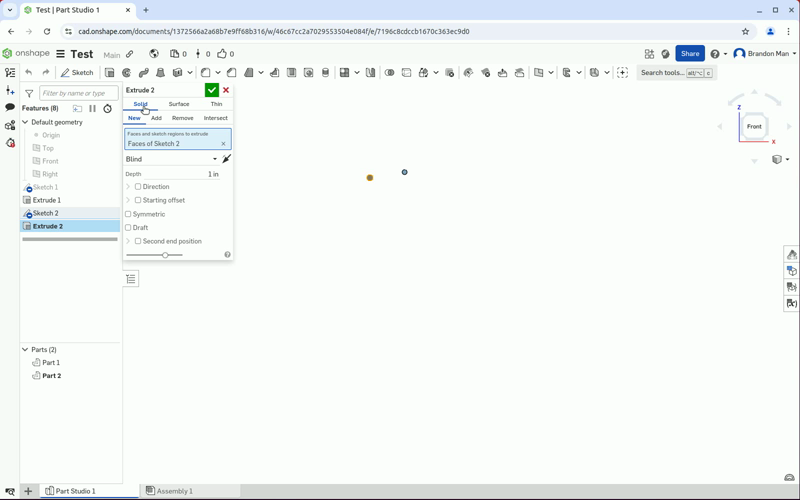
click(143, 106)
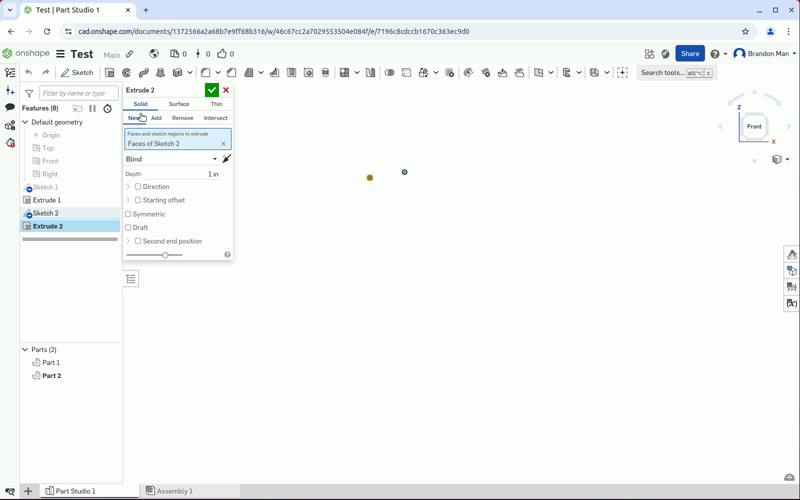
mouse_move(137, 120)
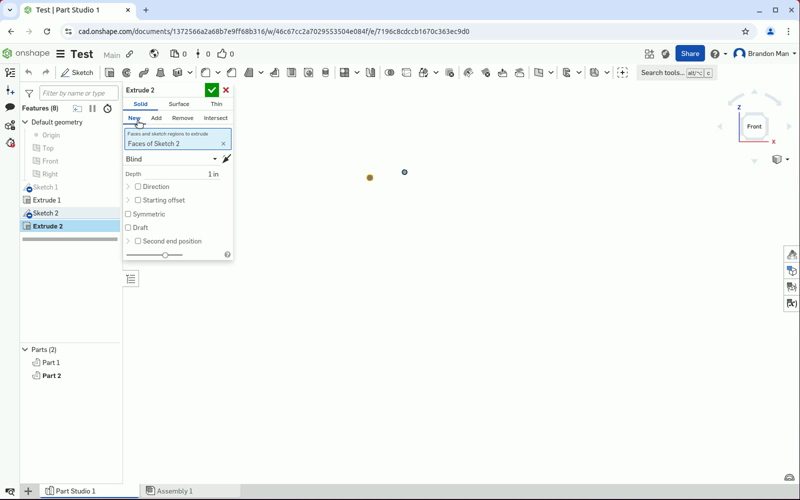
click(137, 120)
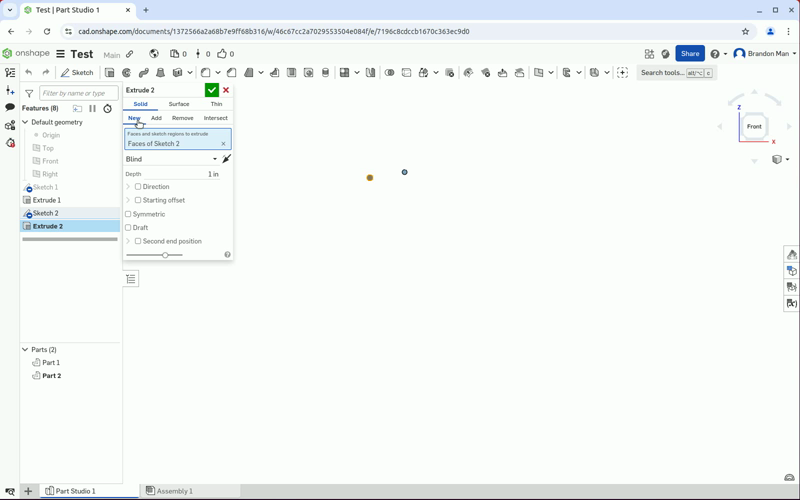
key(tab, 4)
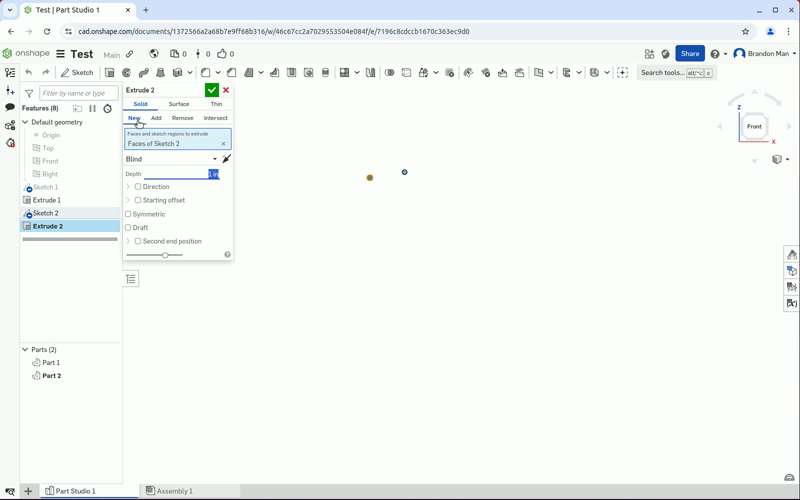
text(5.536)
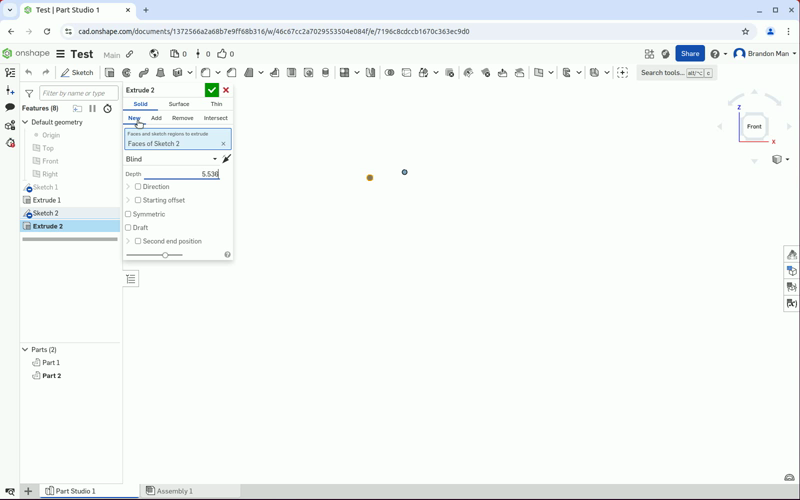
key(enter)
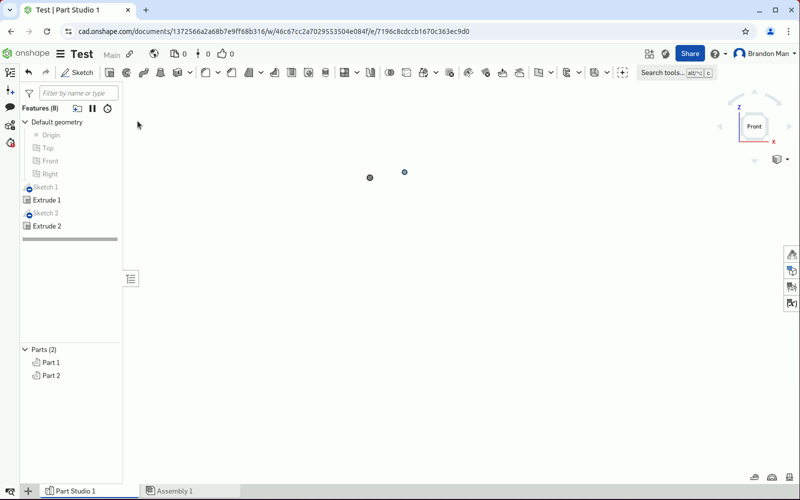
key(shift+h)
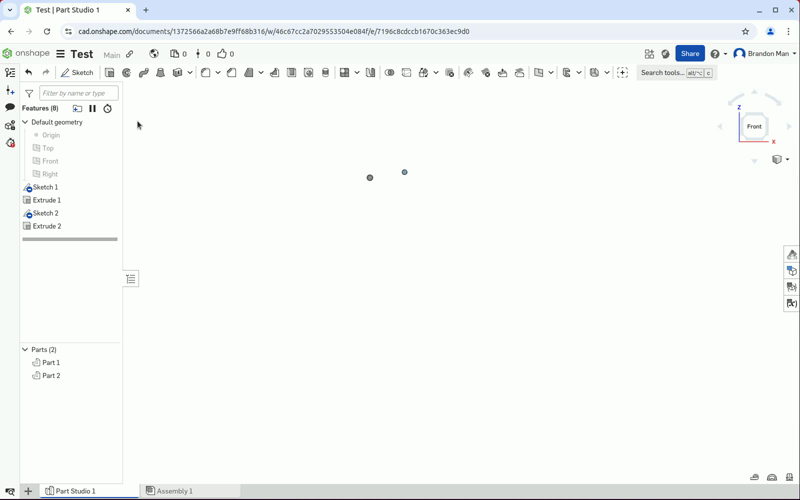
key(shift+h)
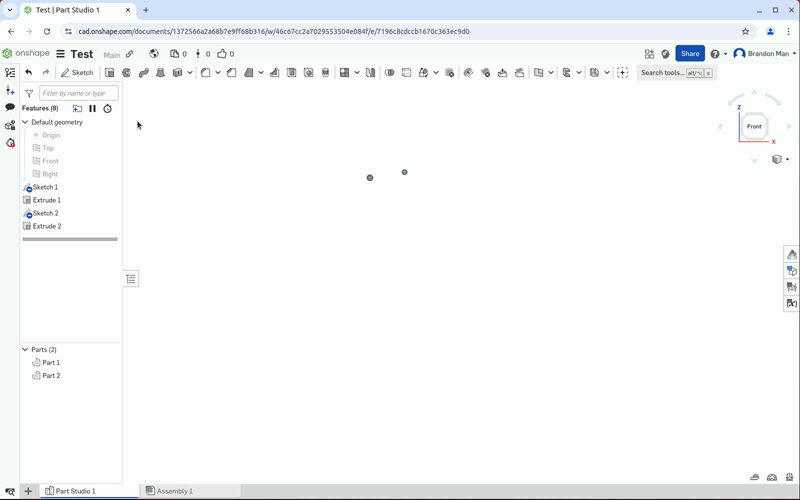
key(shift+7)
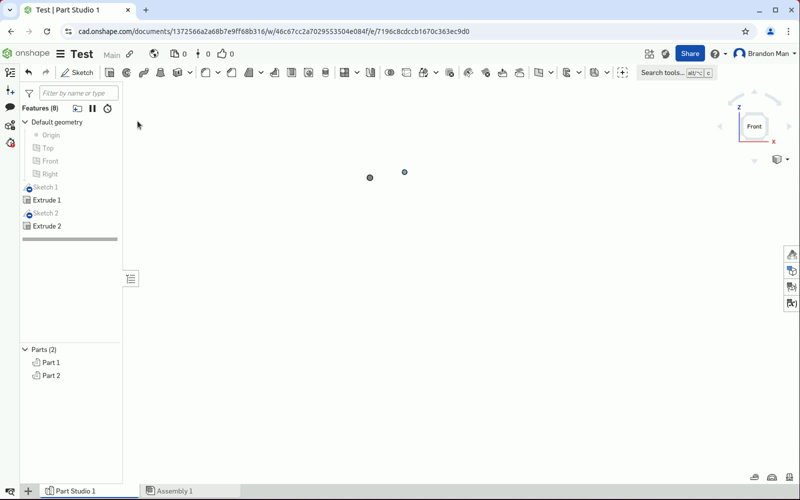
key(left, 2)
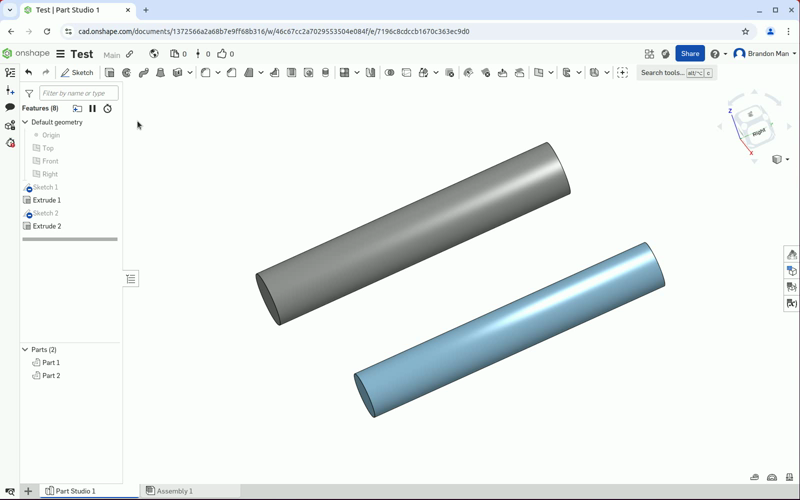
key(down, 2)
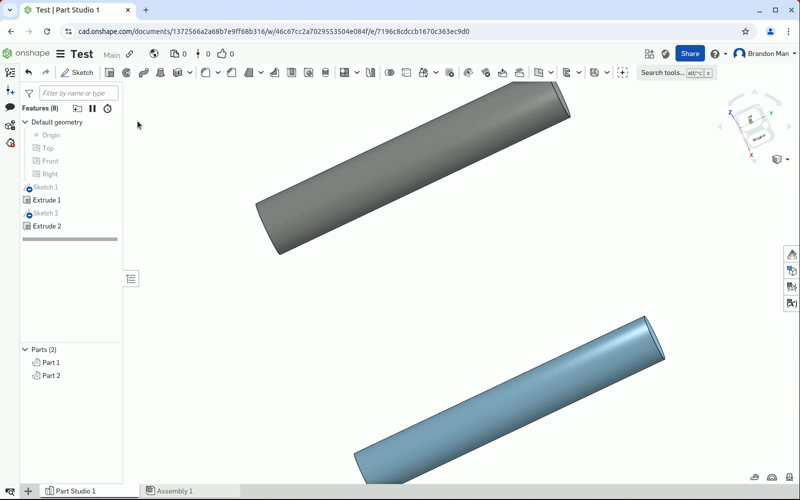
key(up, 2)
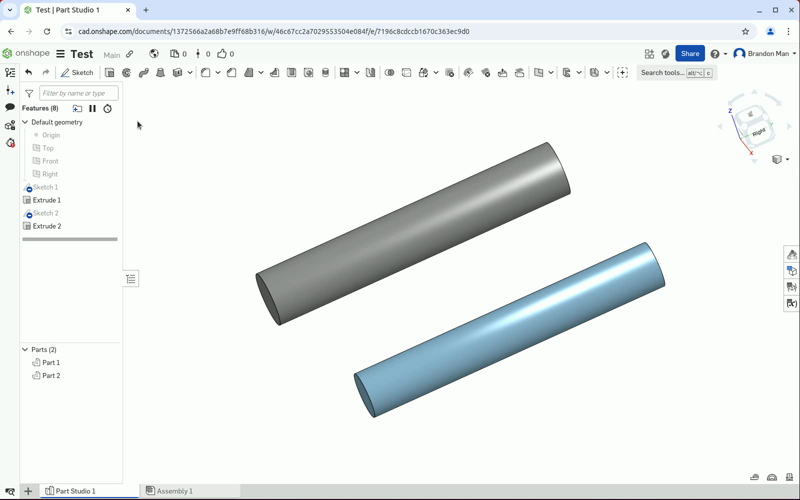
key(right, 2)
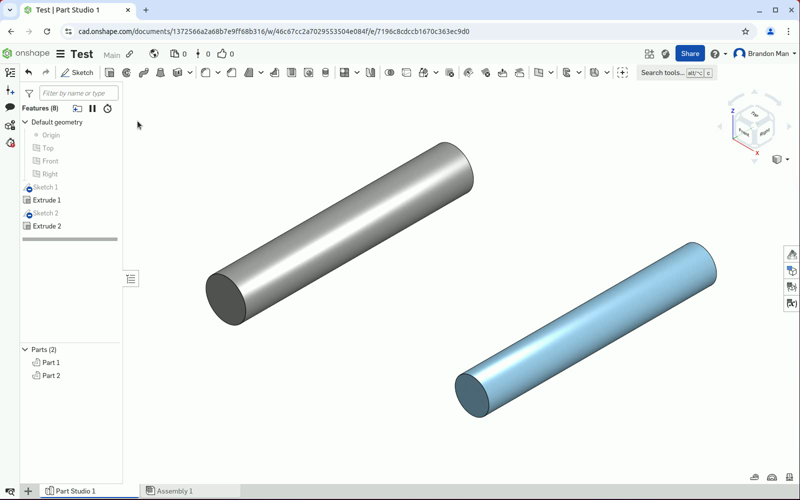
mouse_move(73, 189)
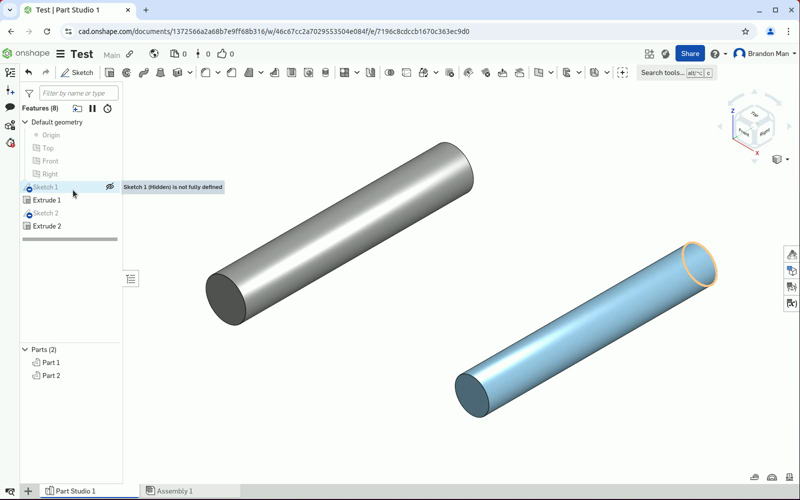
click(73, 189)